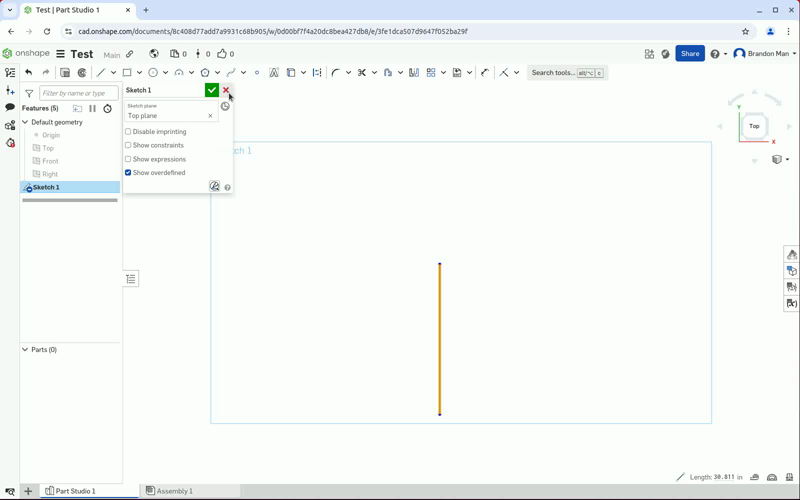
key(shift+h)
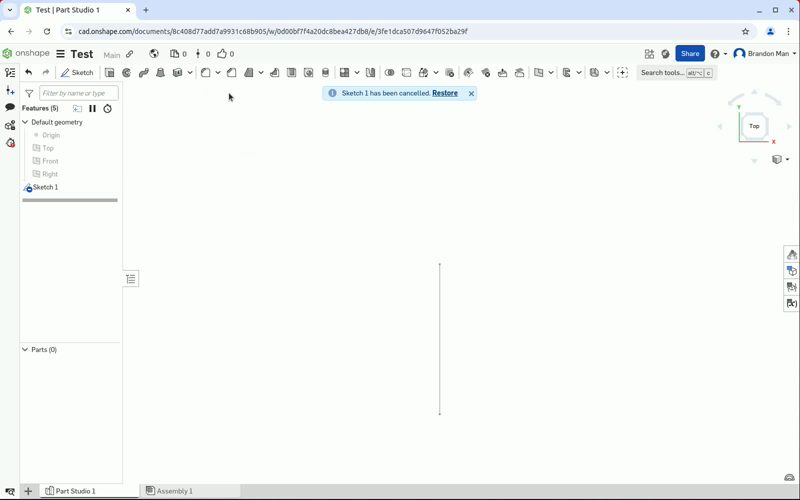
key(shift+s)
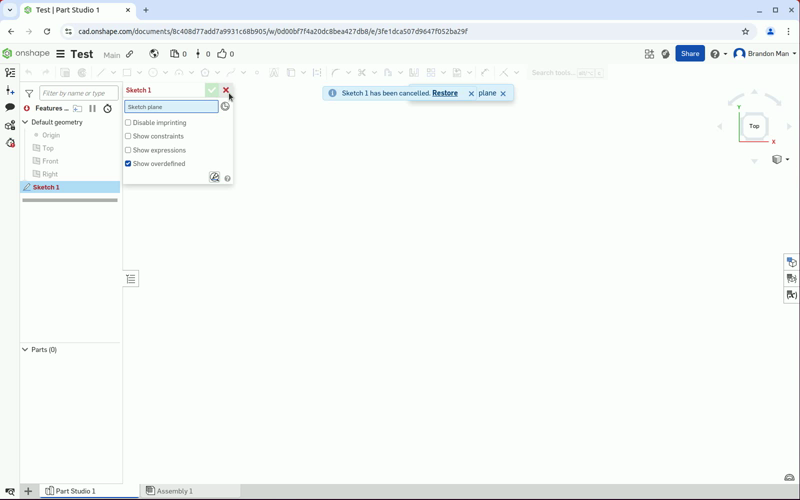
mouse_move(73, 150)
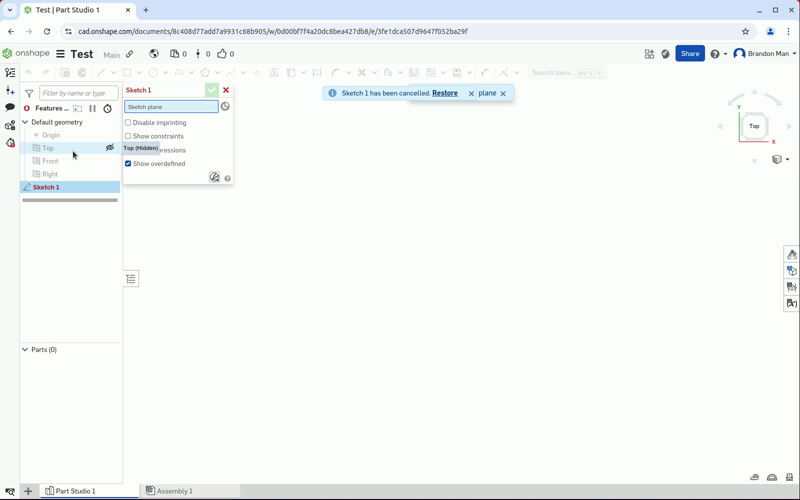
click(73, 150)
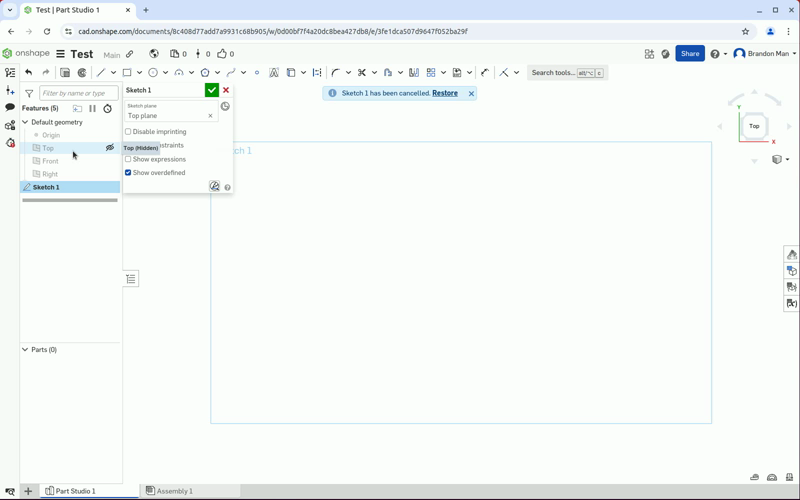
mouse_move(73, 352)
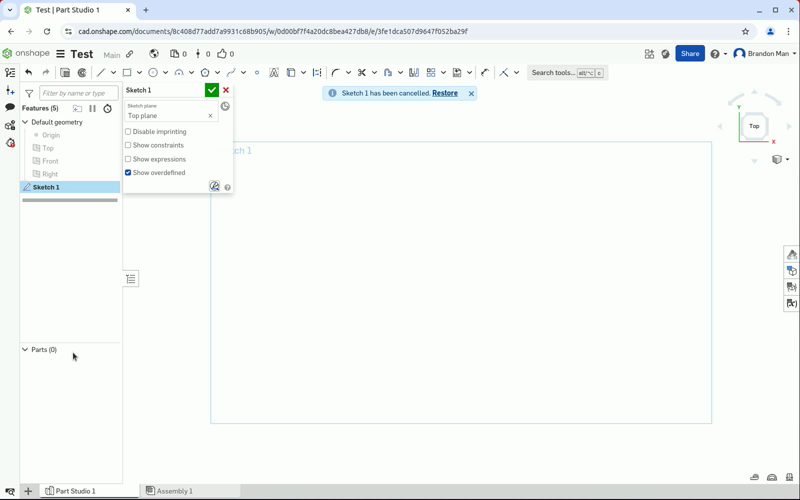
key(y)
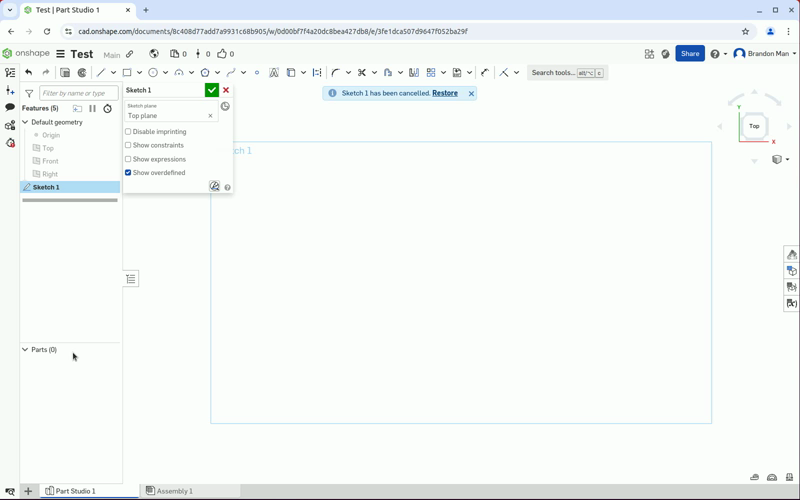
key(c)
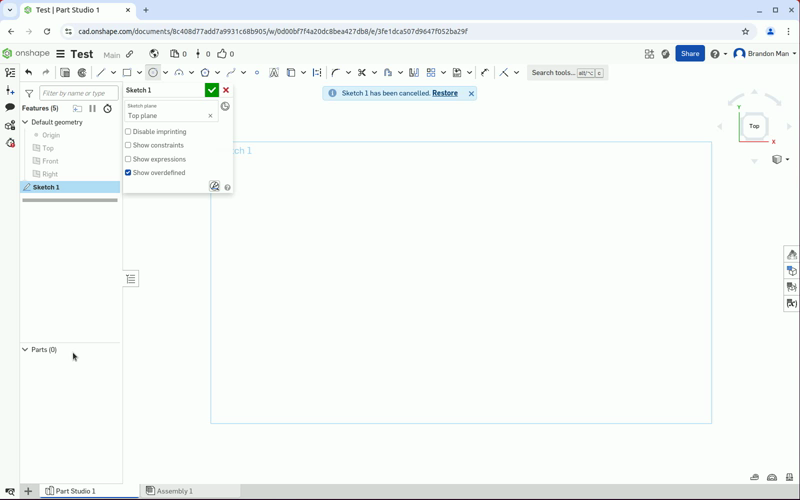
key_down(shift)
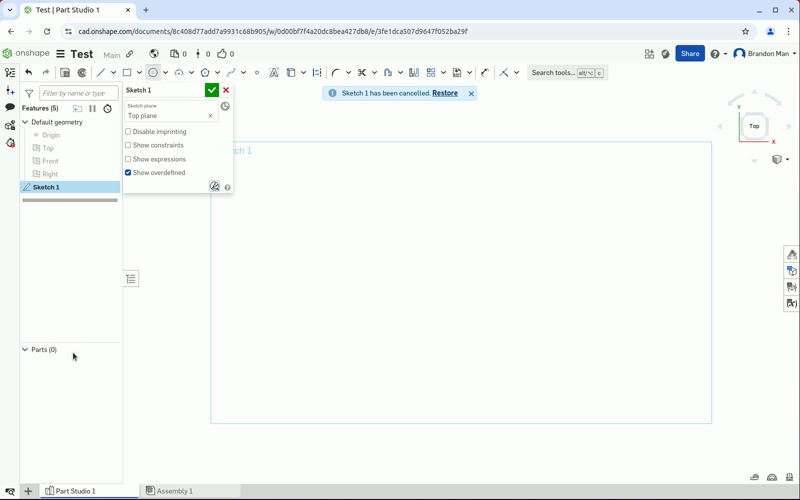
mouse_move(460, 282)
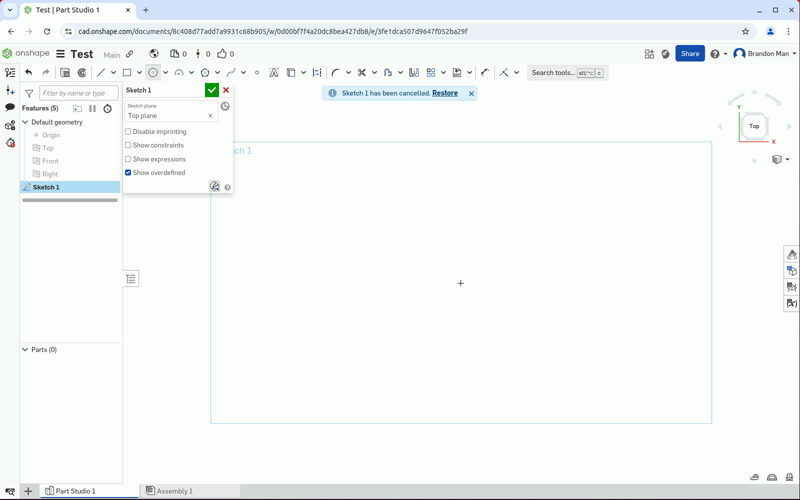
click(460, 282)
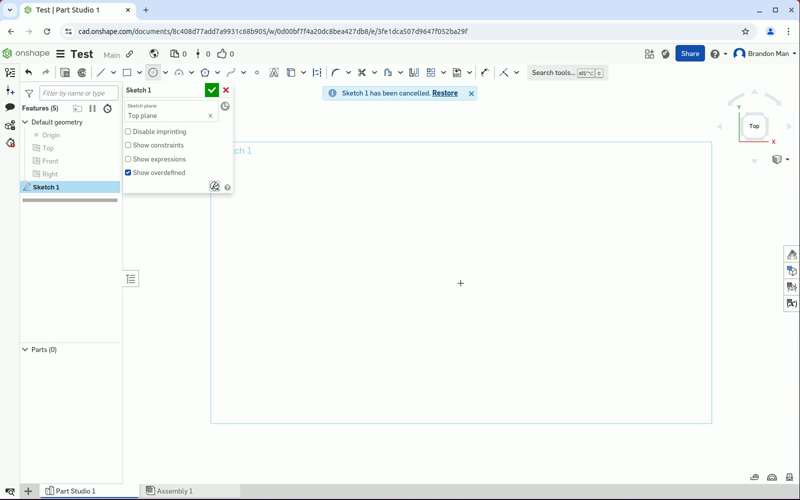
key_up(shift)
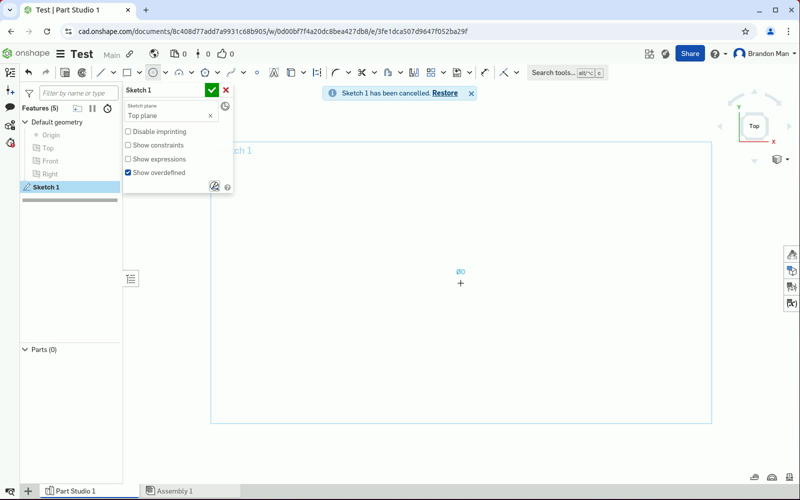
mouse_move(473, 282)
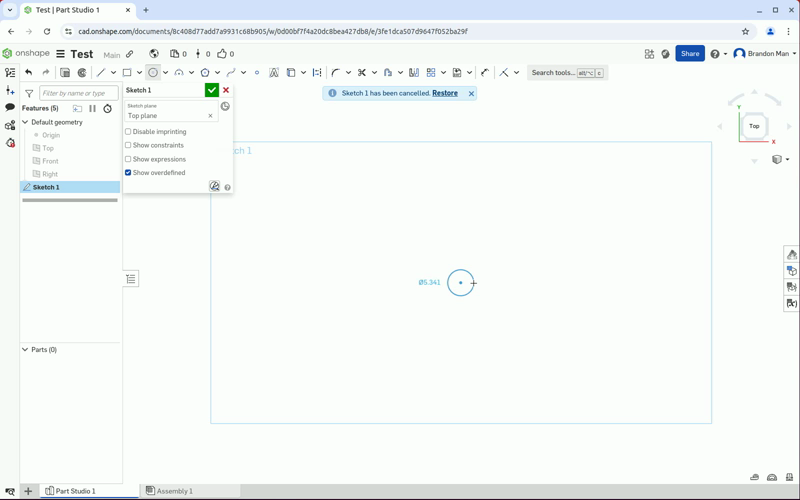
click(473, 282)
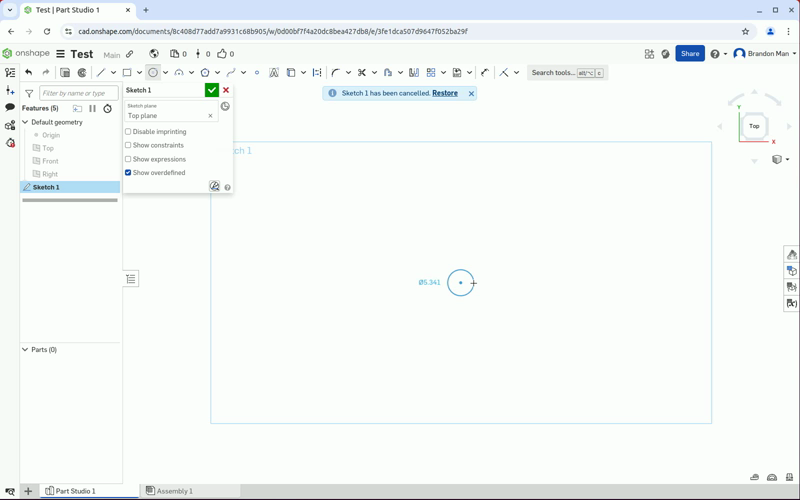
key(esc)
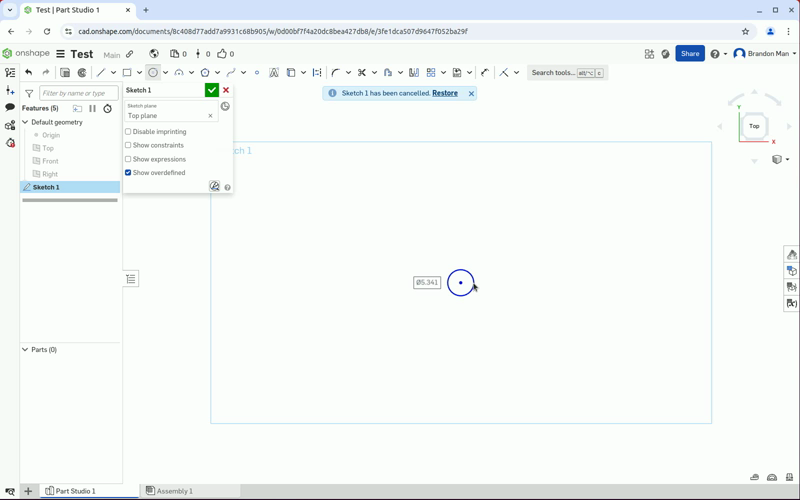
key(c)
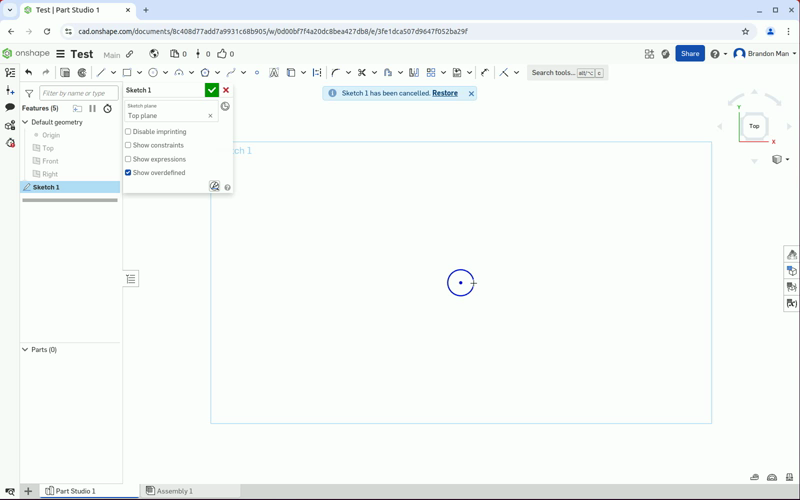
key_down(shift)
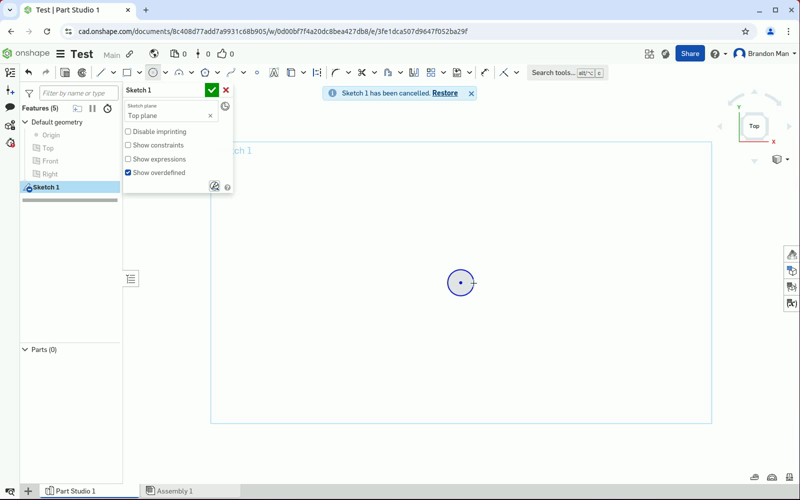
mouse_move(460, 282)
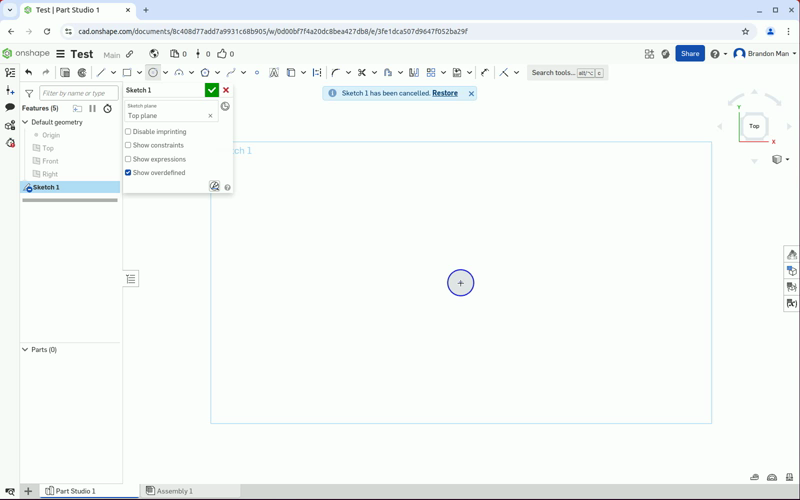
click(460, 282)
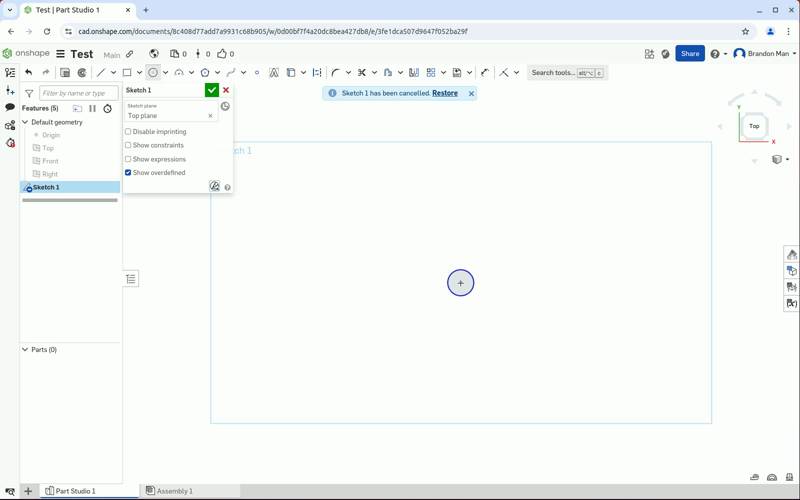
key_up(shift)
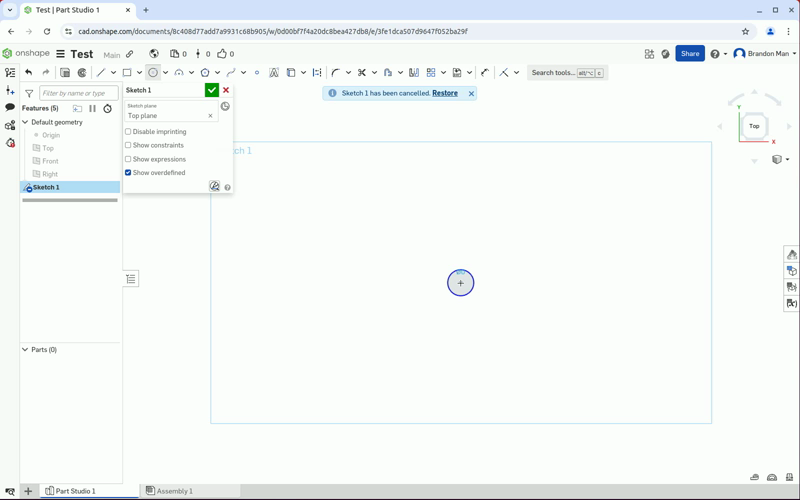
mouse_move(464, 282)
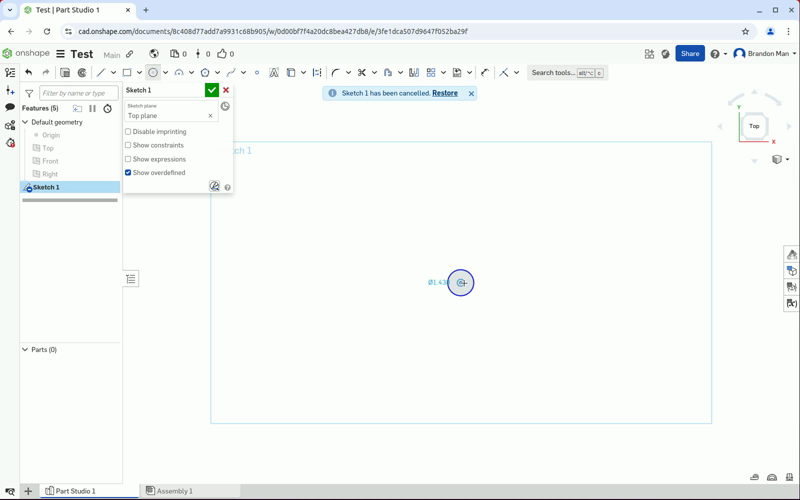
scroll(6)
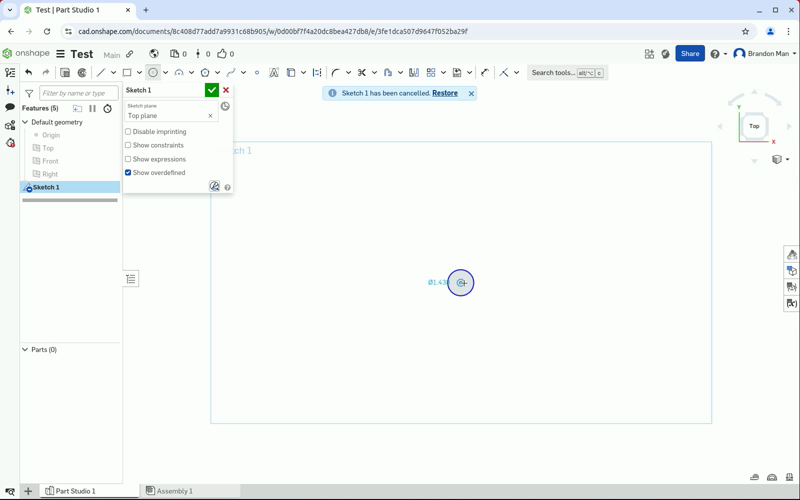
scroll(6)
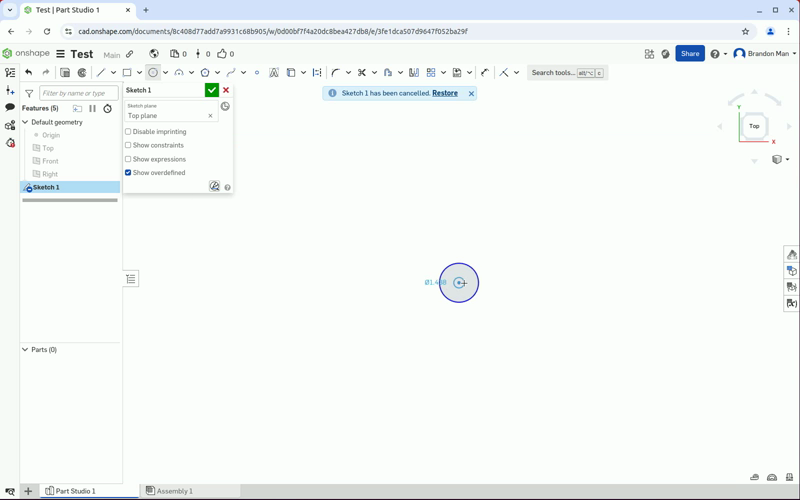
scroll(6)
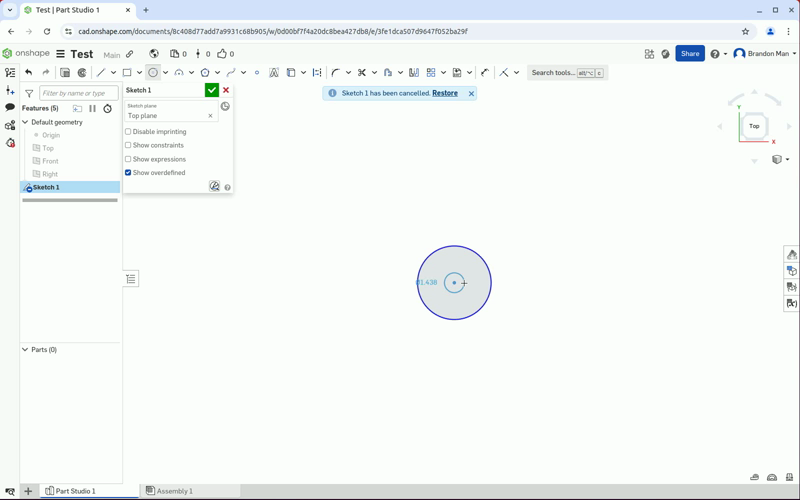
scroll(6)
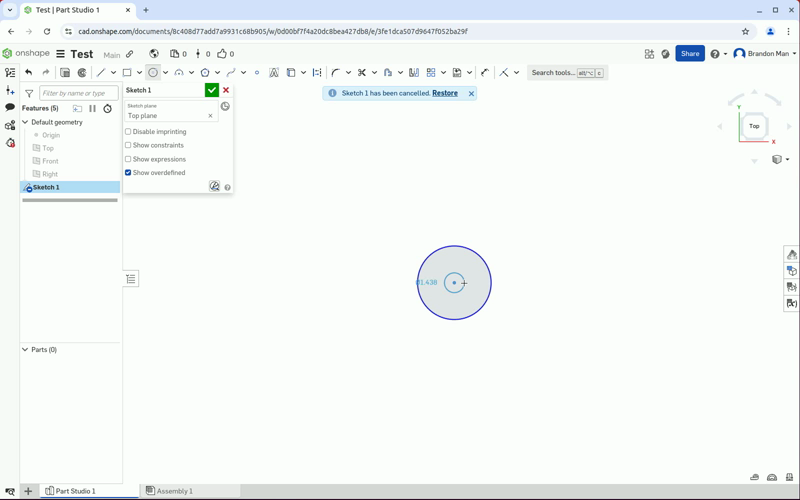
scroll(6)
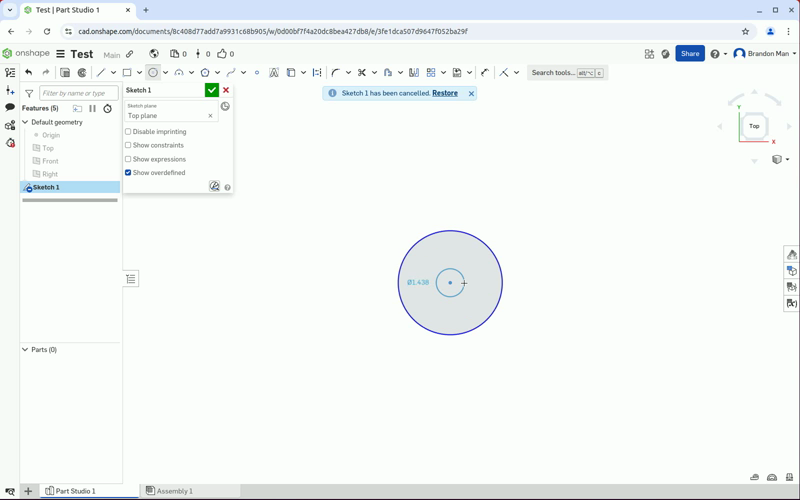
scroll(6)
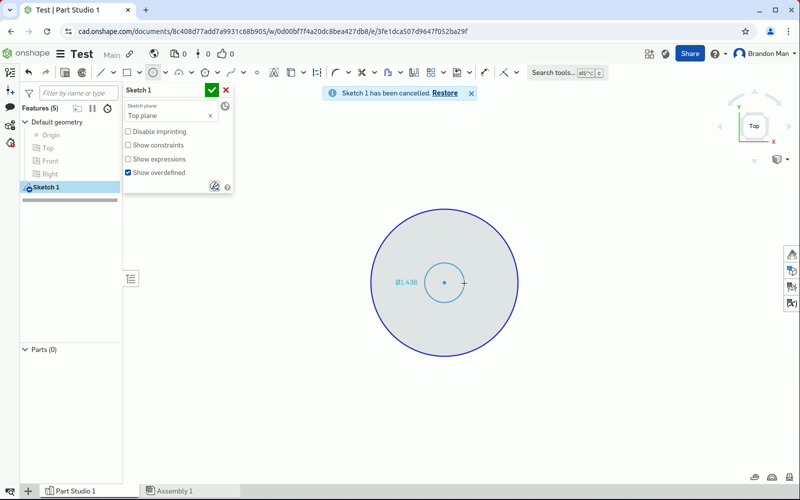
scroll(6)
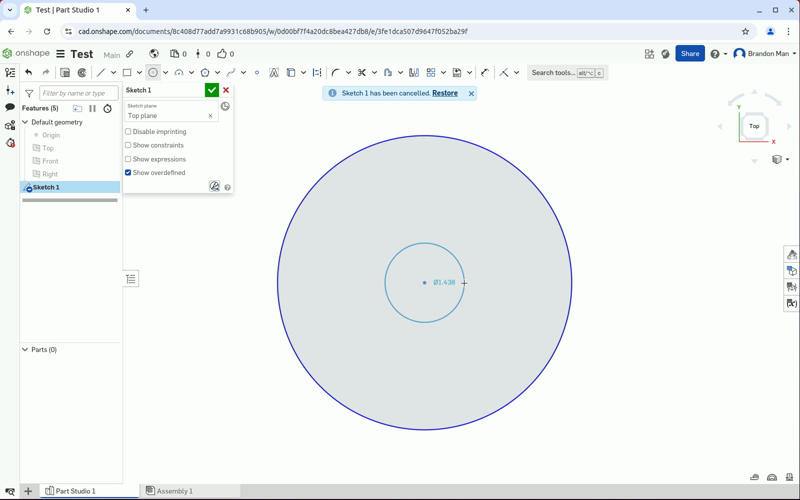
click(464, 282)
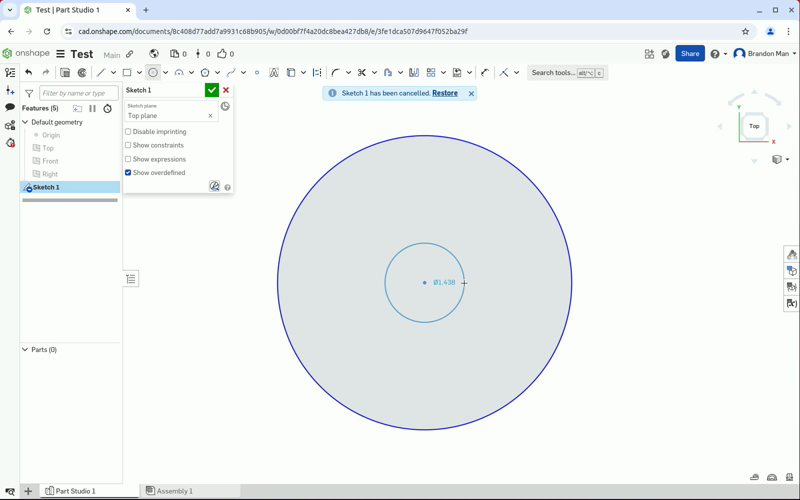
scroll(-6)
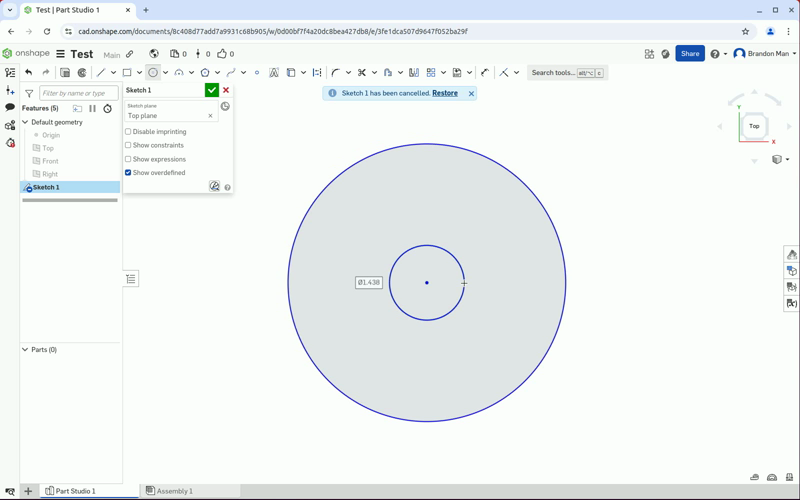
scroll(-6)
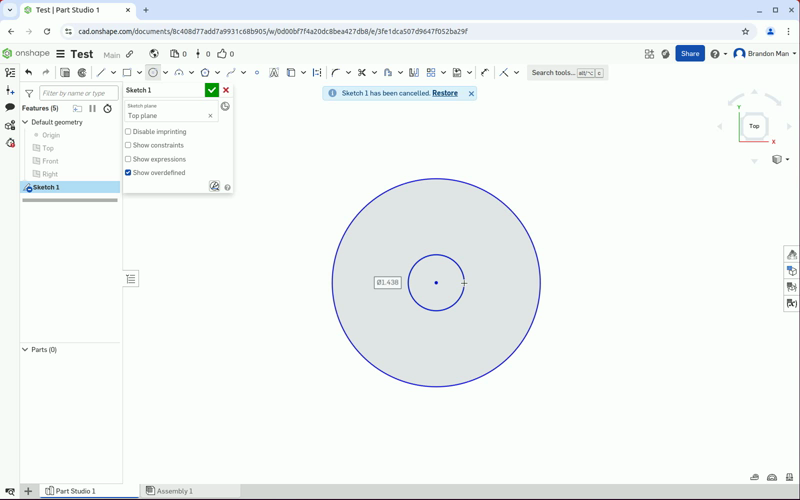
scroll(-6)
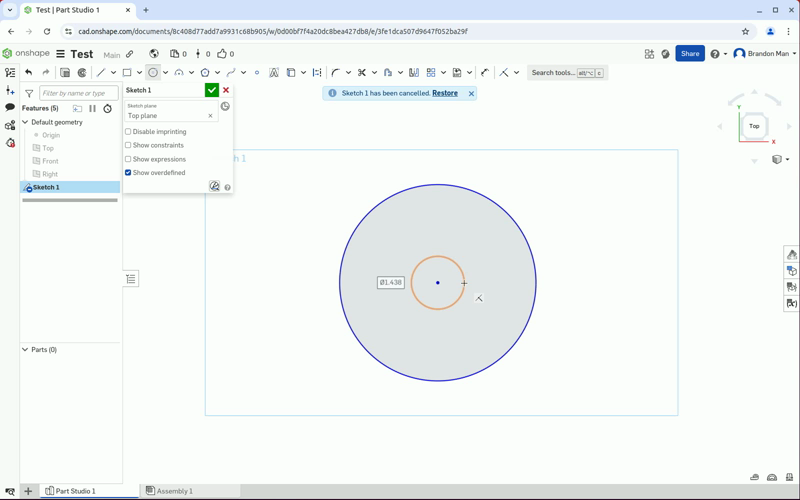
scroll(-6)
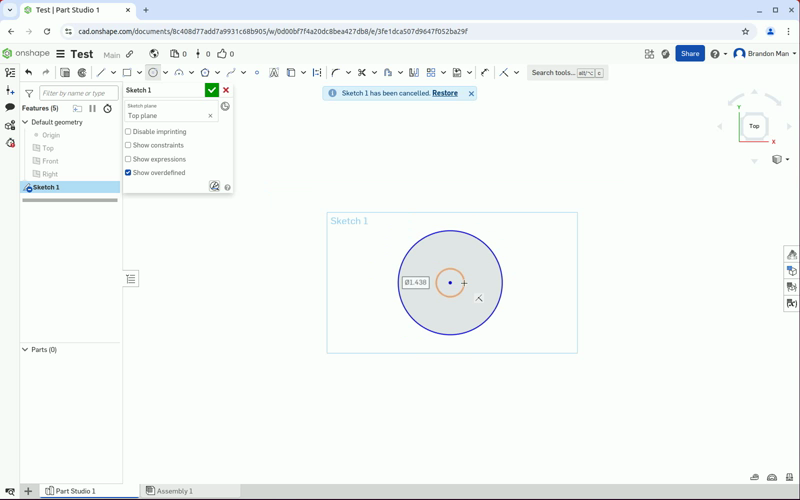
scroll(-6)
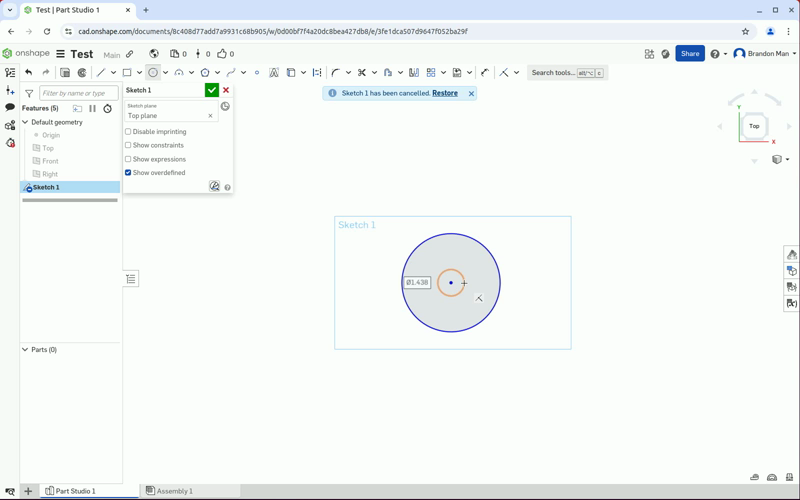
scroll(-6)
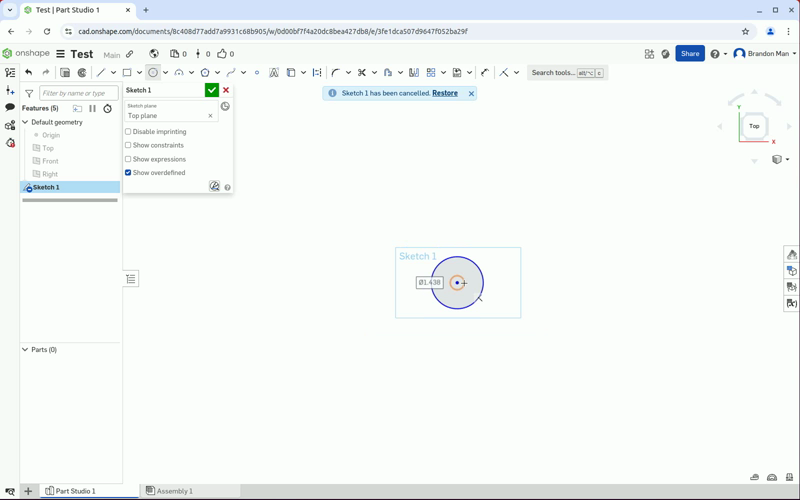
scroll(-6)
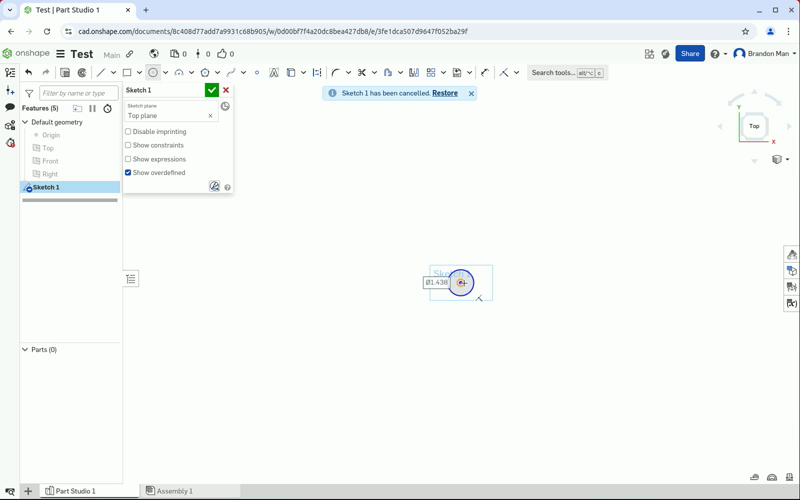
key(esc)
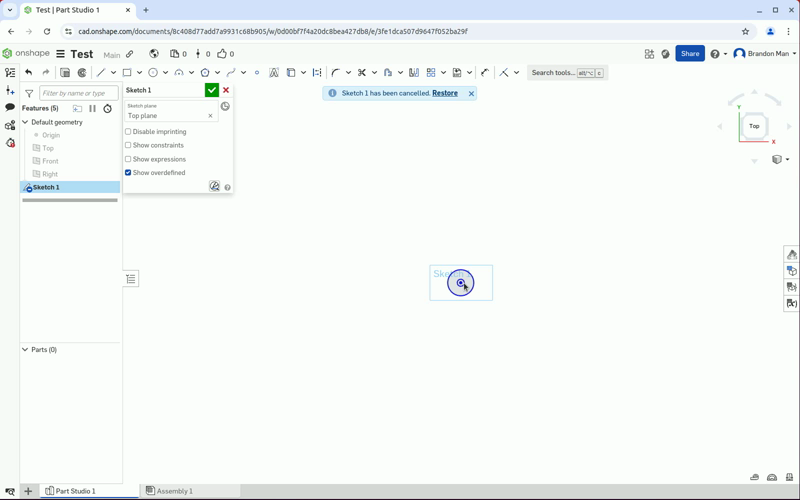
mouse_move(455, 279)
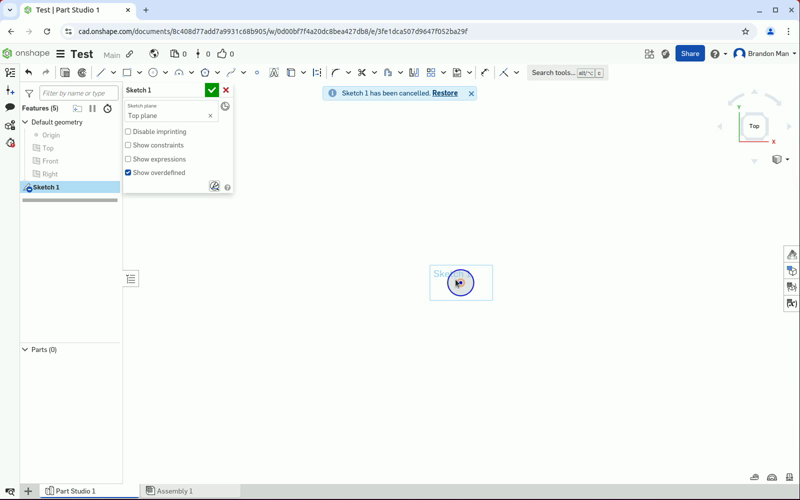
scroll(6)
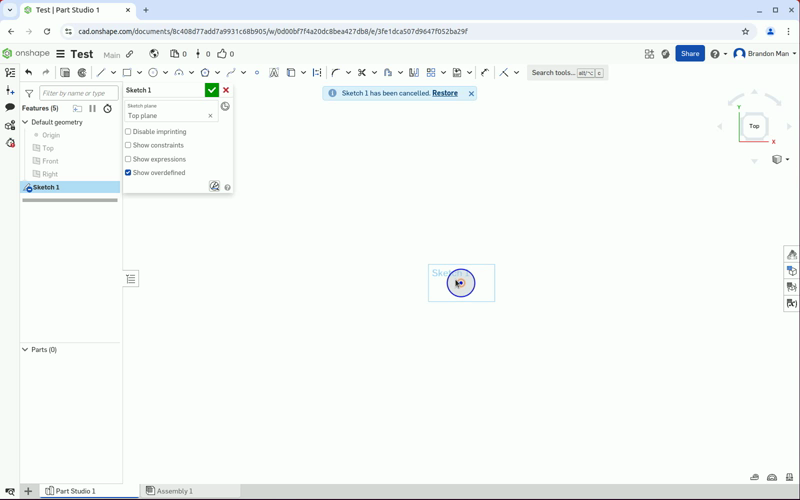
scroll(6)
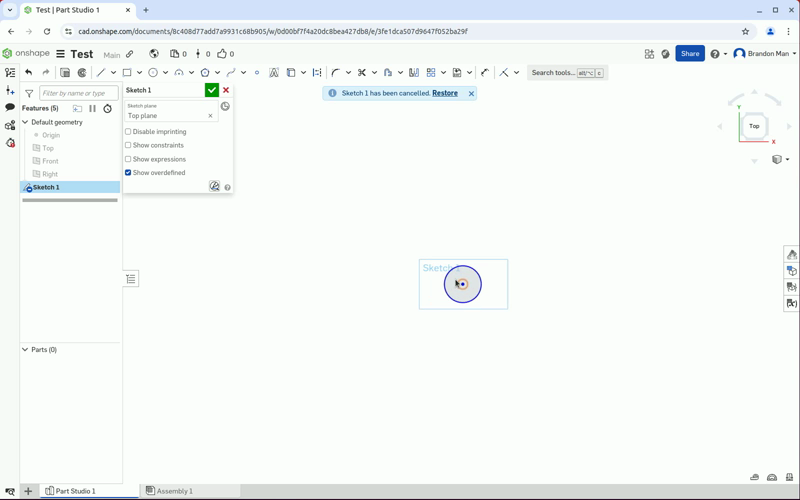
scroll(6)
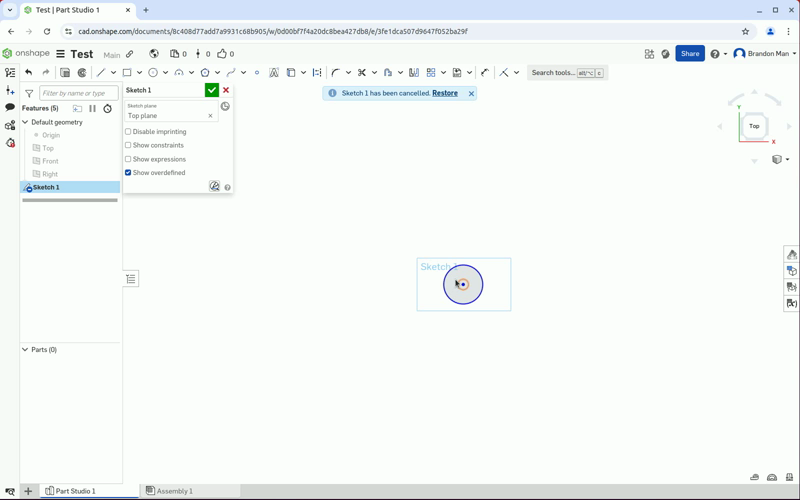
scroll(6)
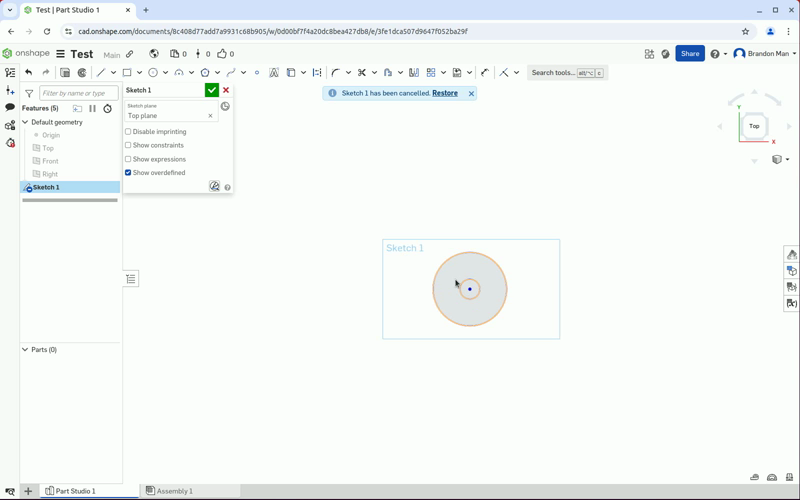
scroll(6)
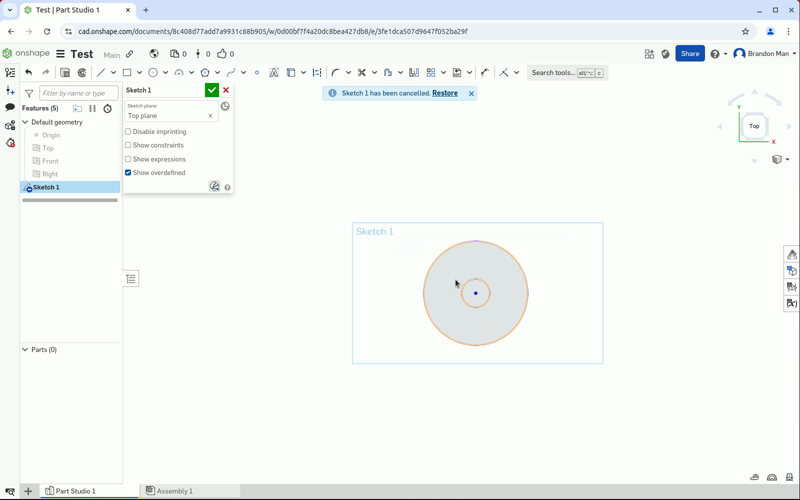
scroll(6)
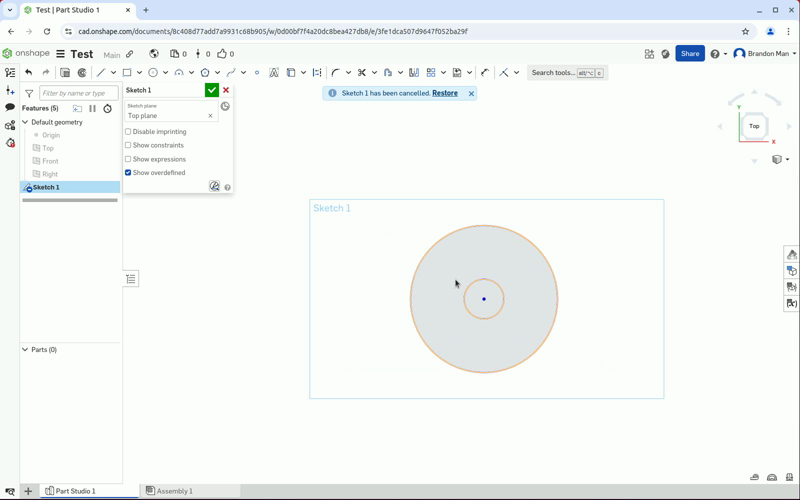
scroll(6)
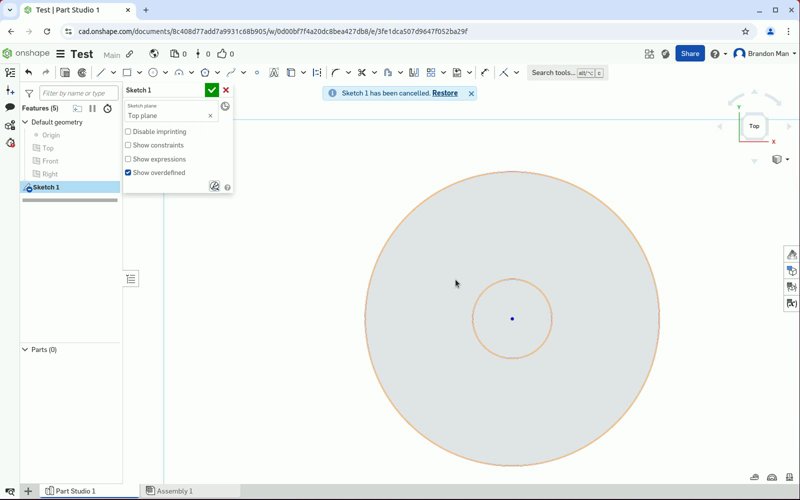
click(455, 279)
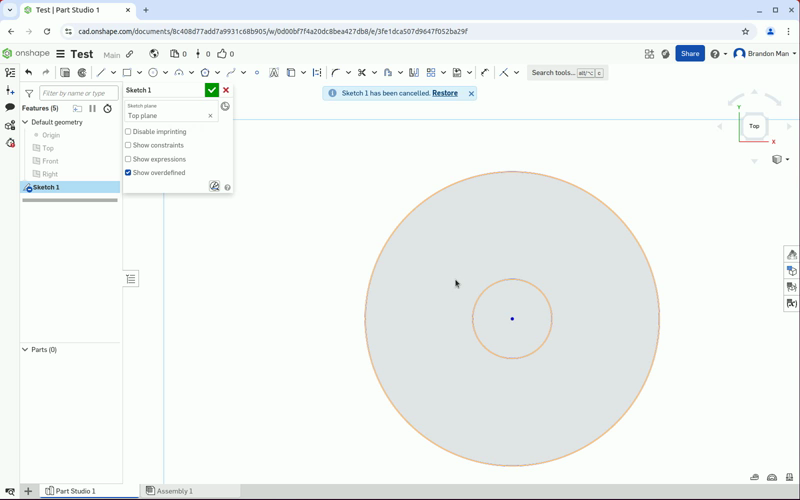
scroll(-6)
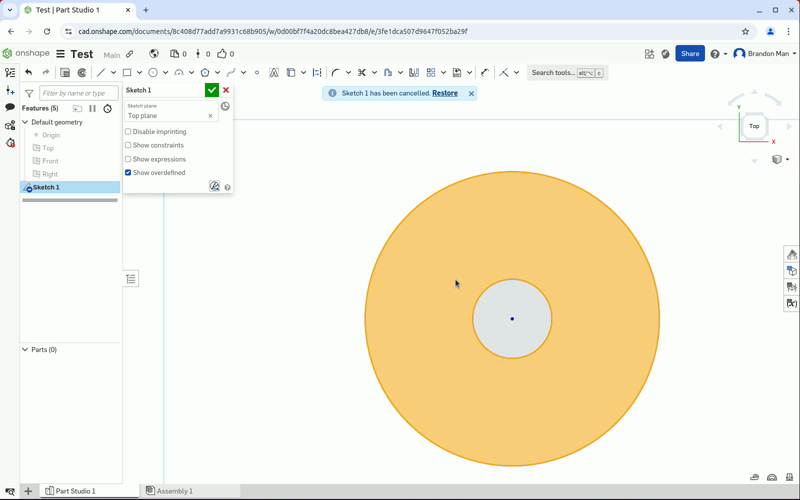
scroll(-6)
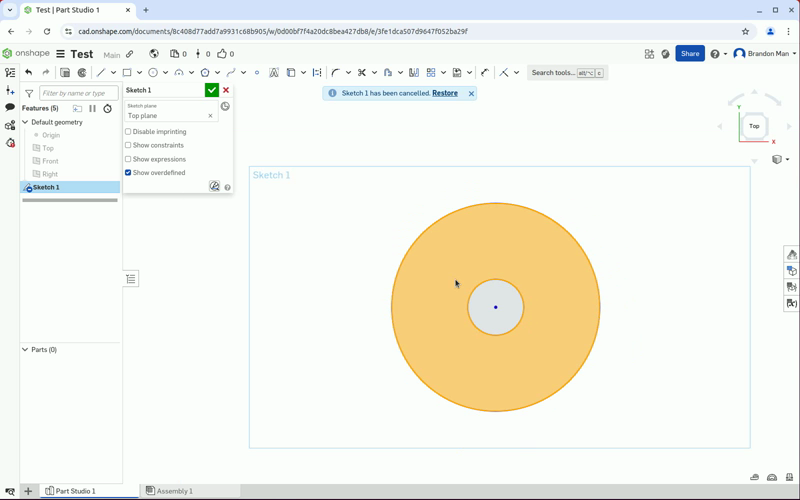
scroll(-6)
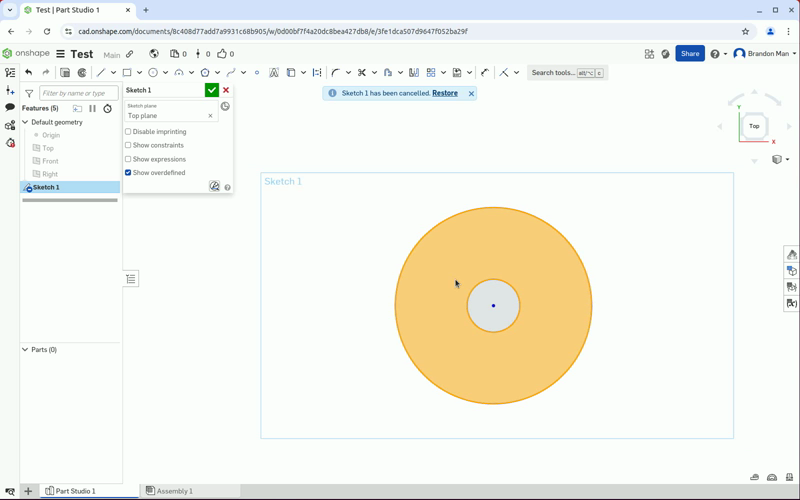
scroll(-6)
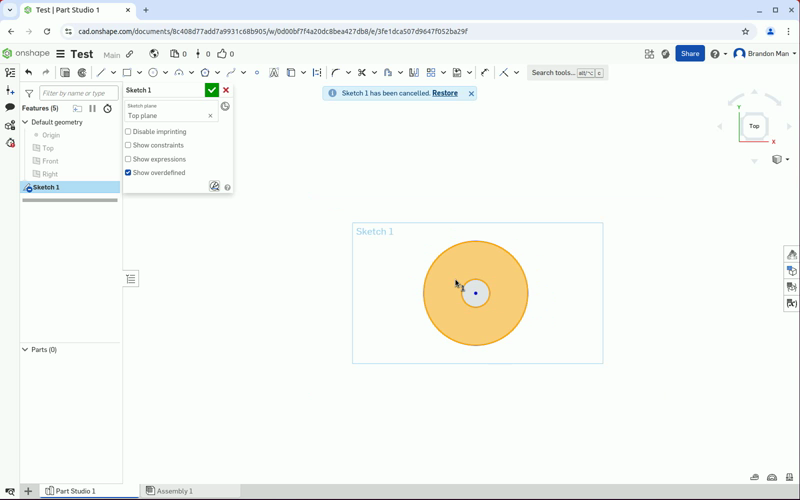
scroll(-6)
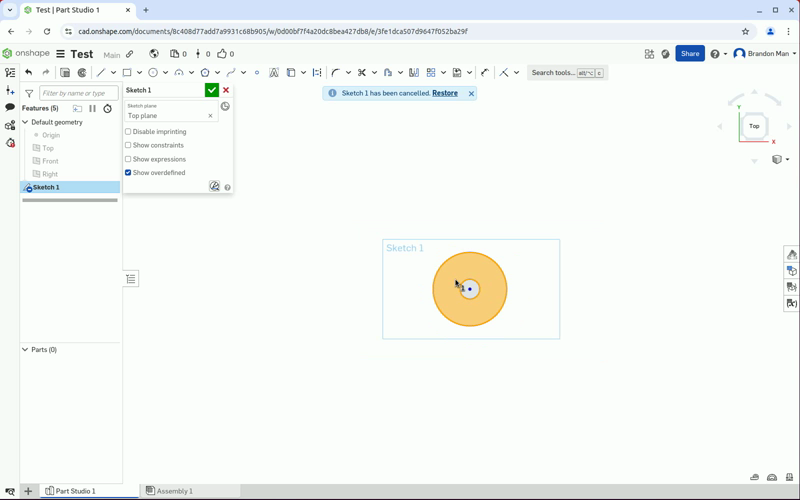
scroll(-6)
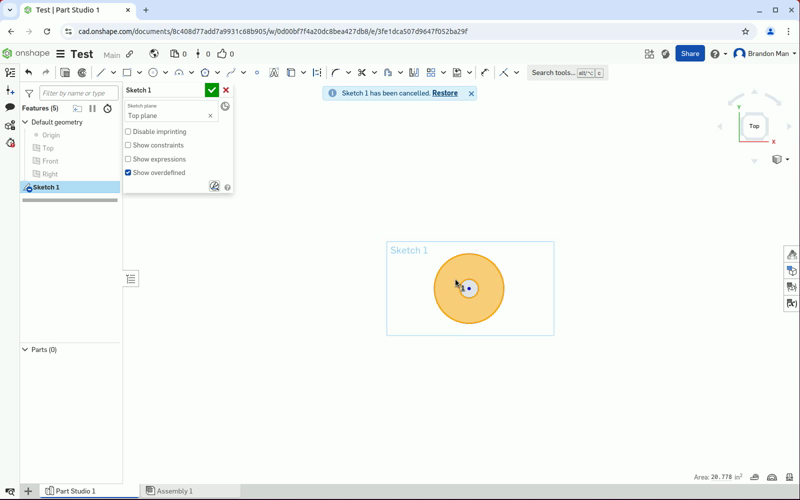
scroll(-6)
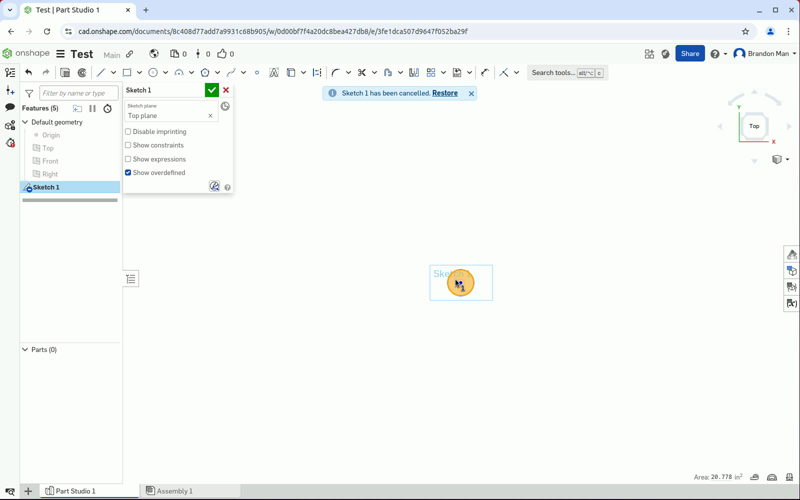
mouse_move(73, 352)
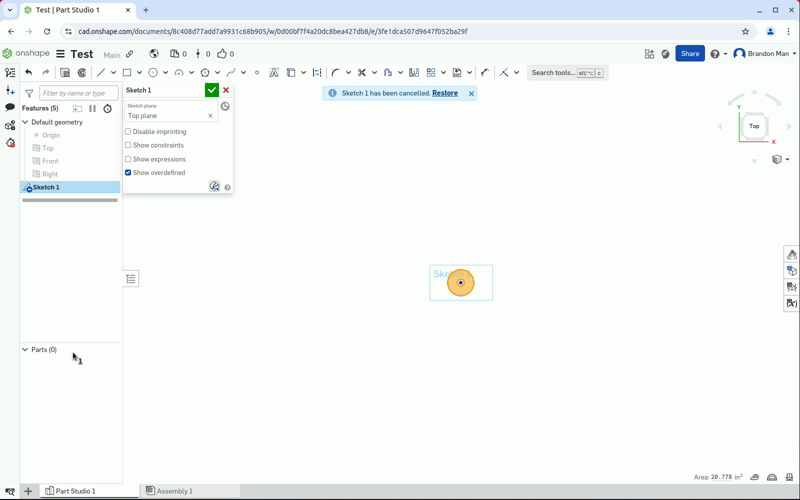
key(shift+y)
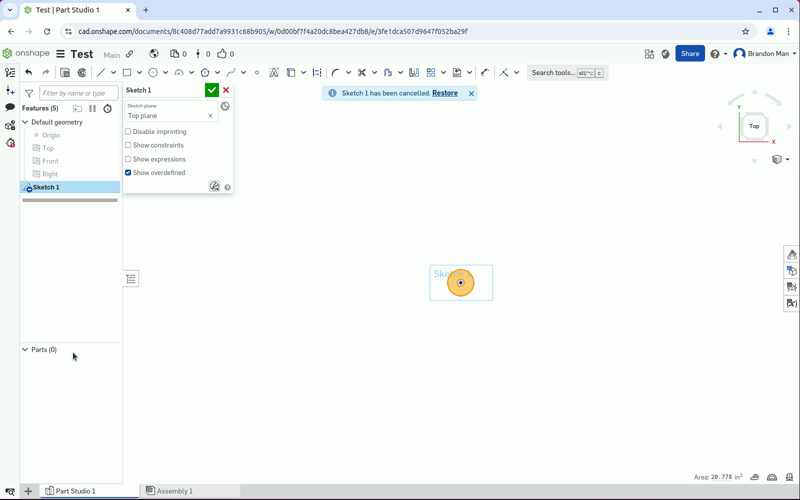
key(shift+e)
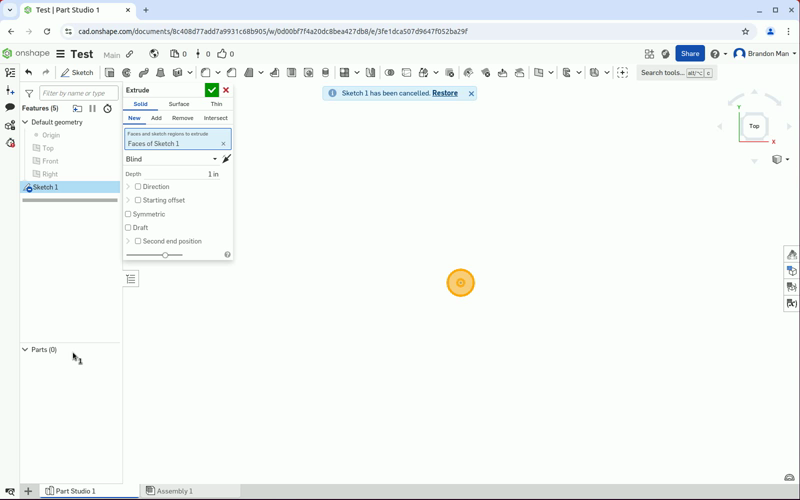
mouse_move(143, 106)
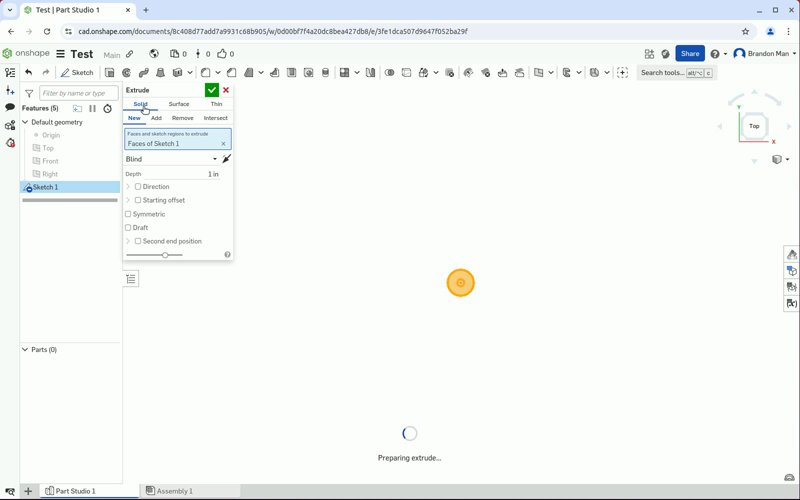
click(143, 106)
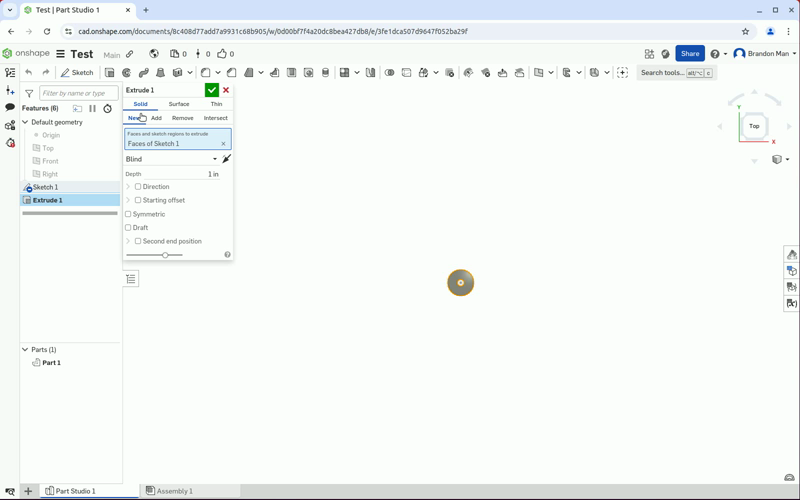
mouse_move(137, 120)
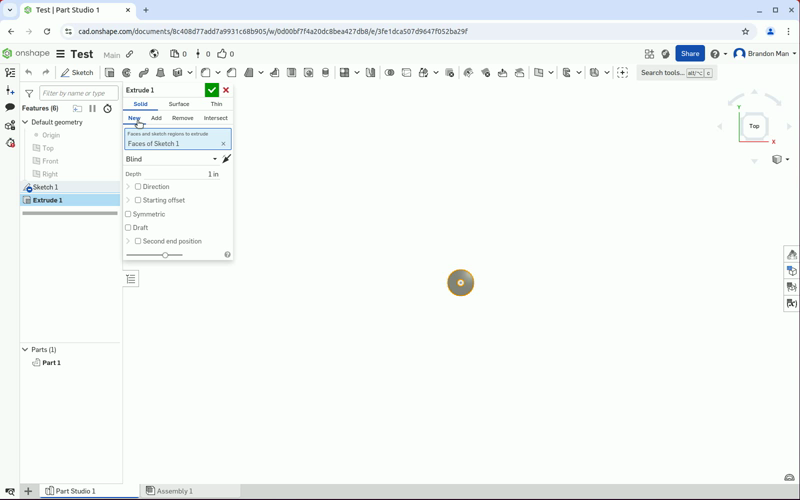
click(137, 120)
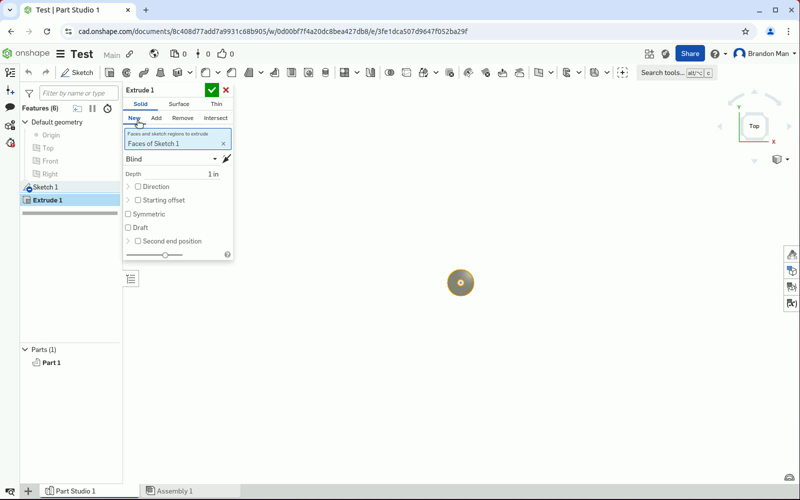
key(tab, 4)
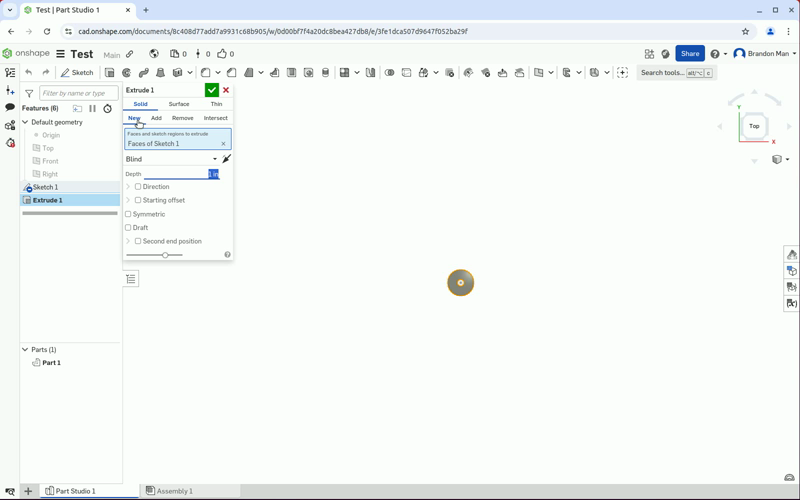
text(19.257)
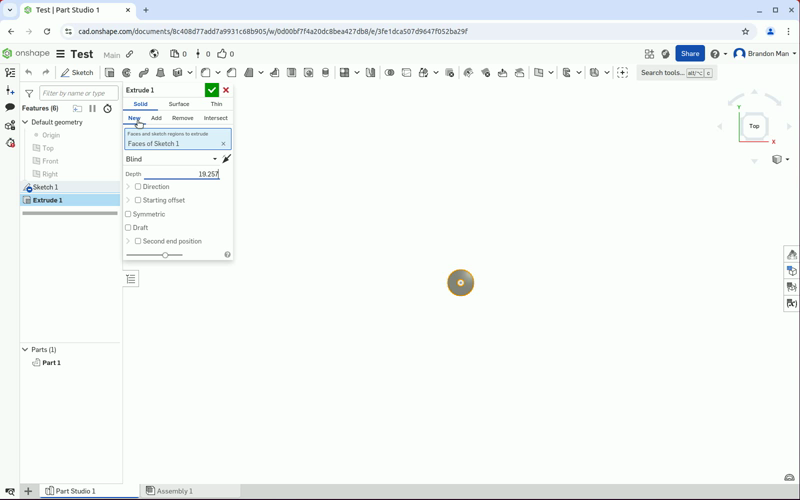
key(enter)
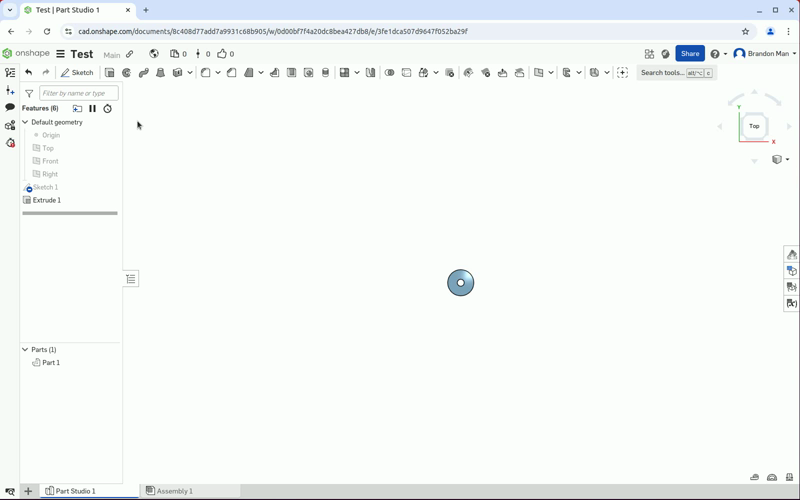
key(shift+h)
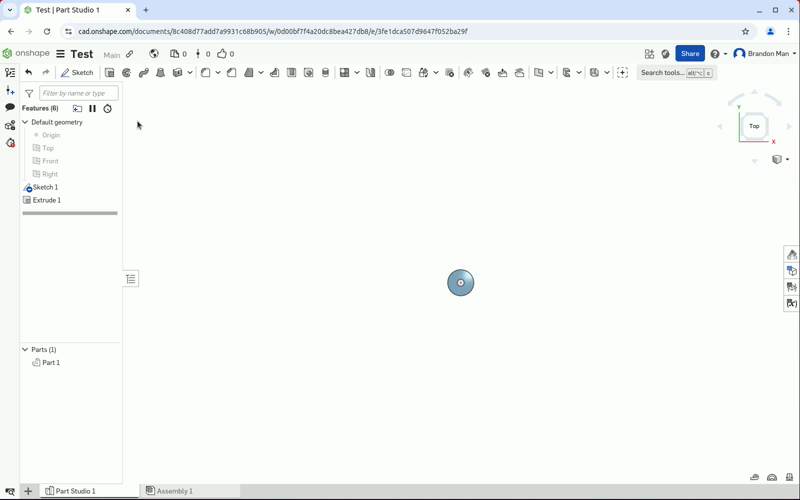
key(shift+h)
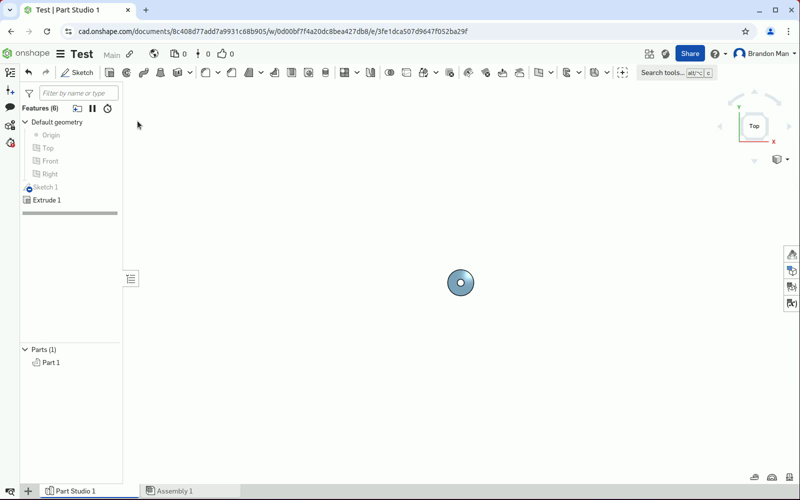
mouse_move(73, 189)
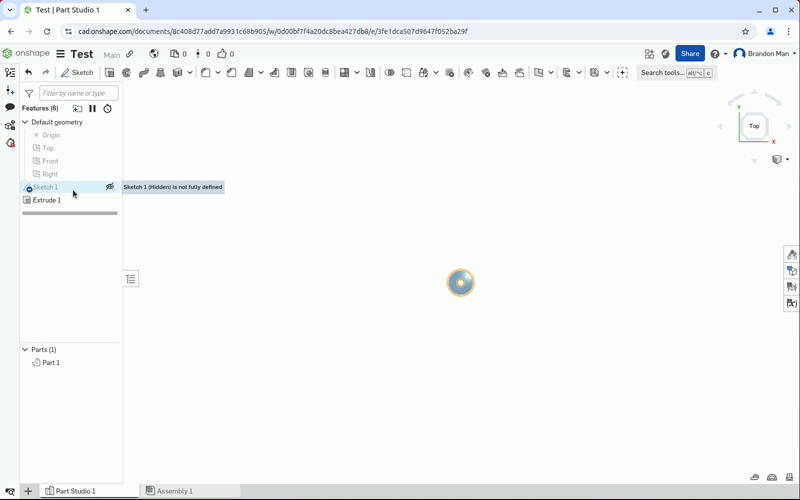
click(73, 189)
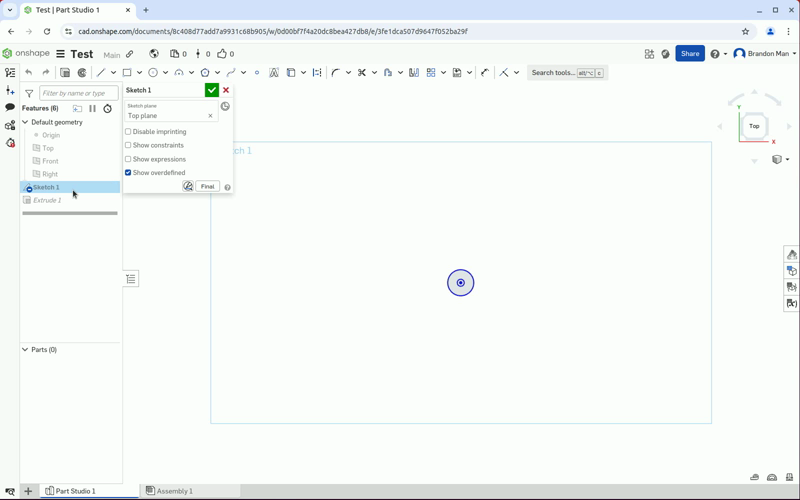
mouse_move(229, 92)
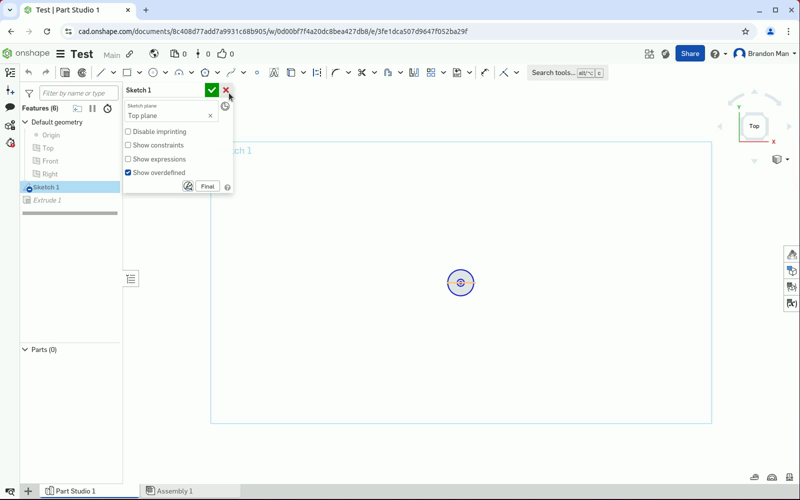
click(229, 92)
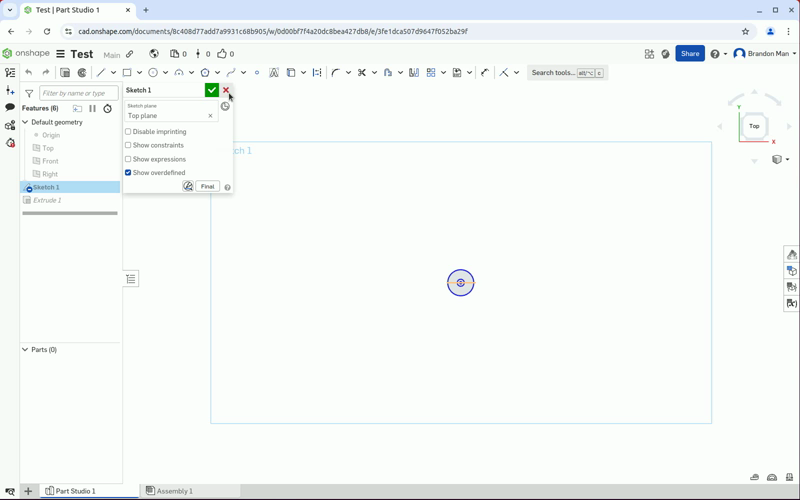
key(shift+s)
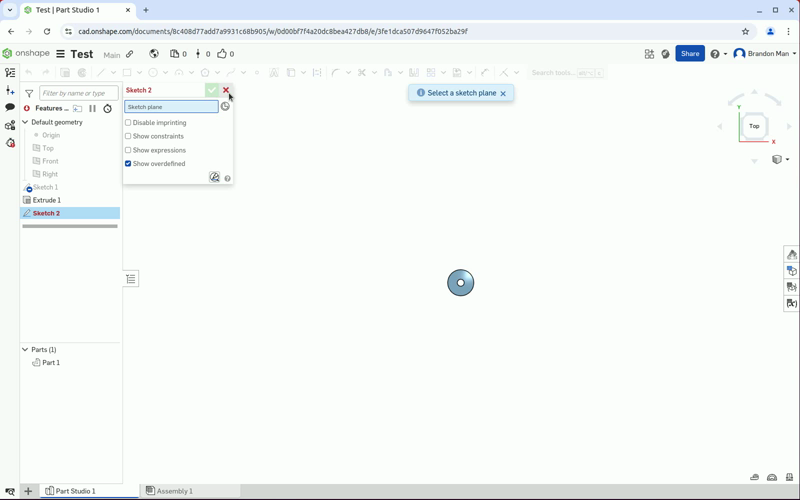
mouse_move(73, 150)
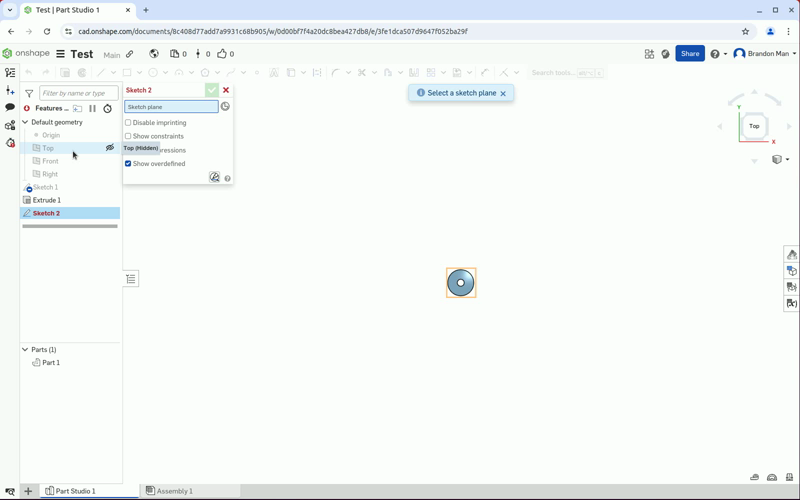
click(73, 150)
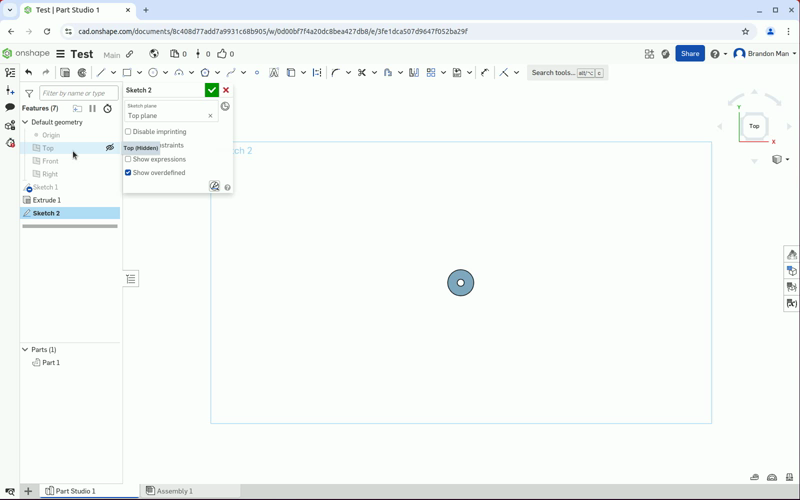
mouse_move(73, 352)
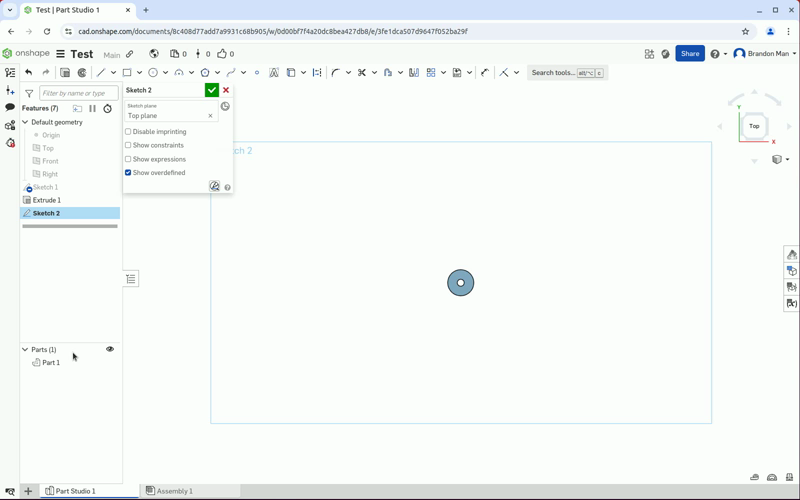
key(y)
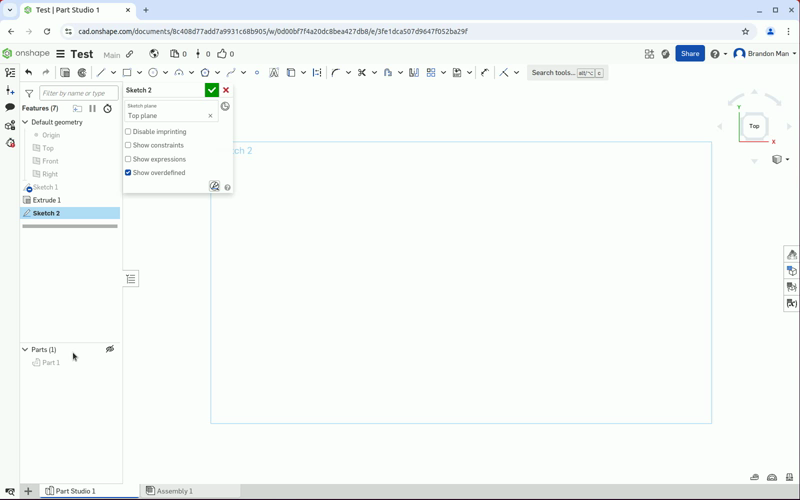
key(c)
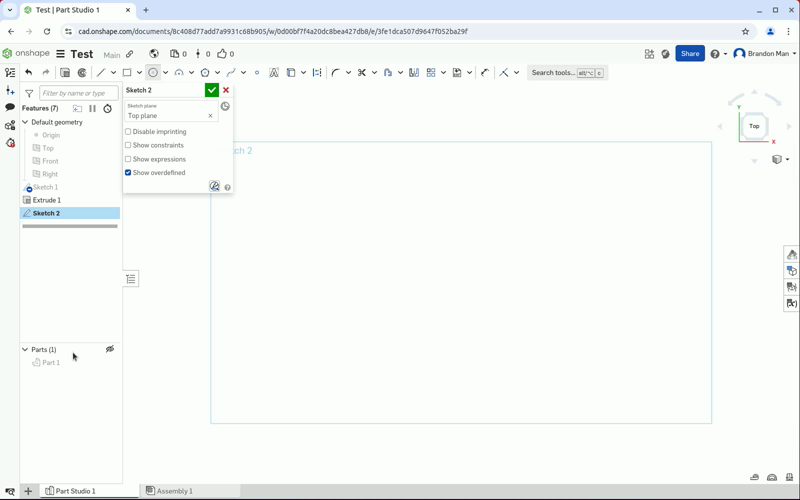
key_down(shift)
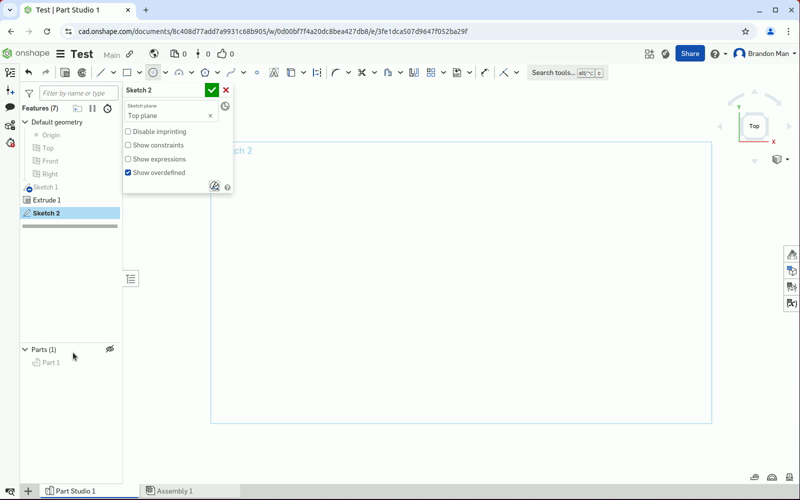
mouse_move(460, 282)
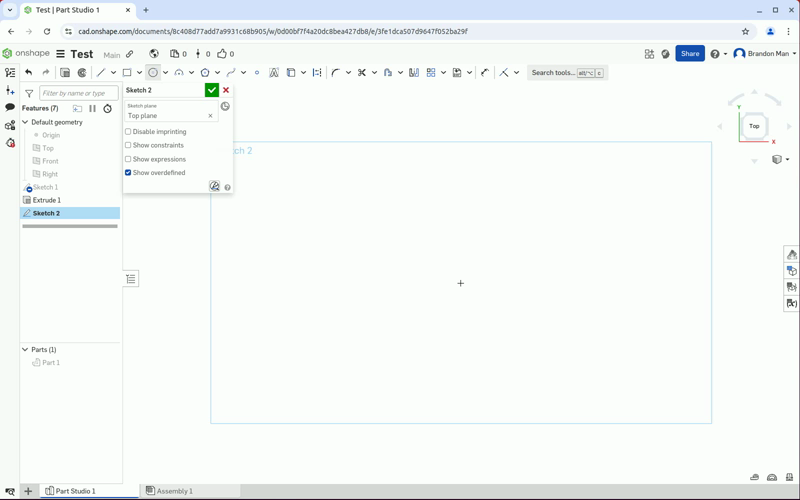
click(460, 282)
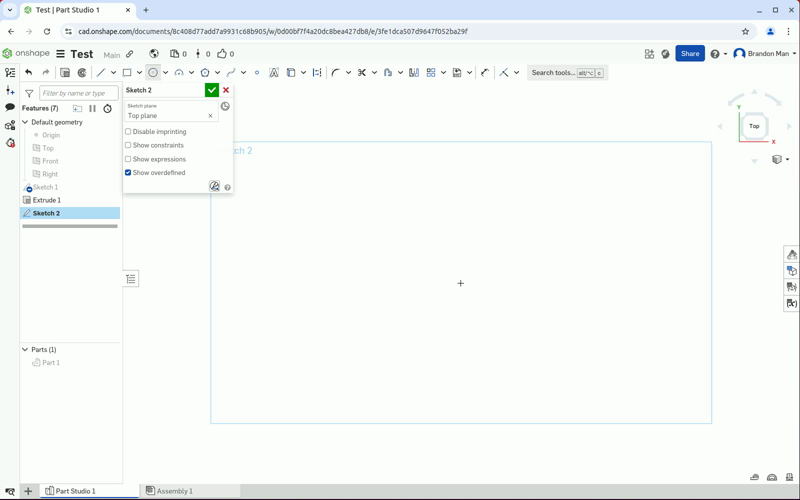
key_up(shift)
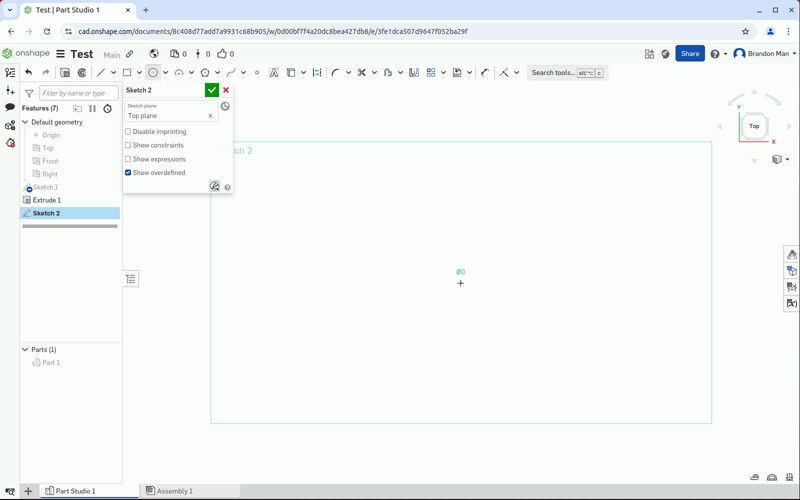
mouse_move(464, 282)
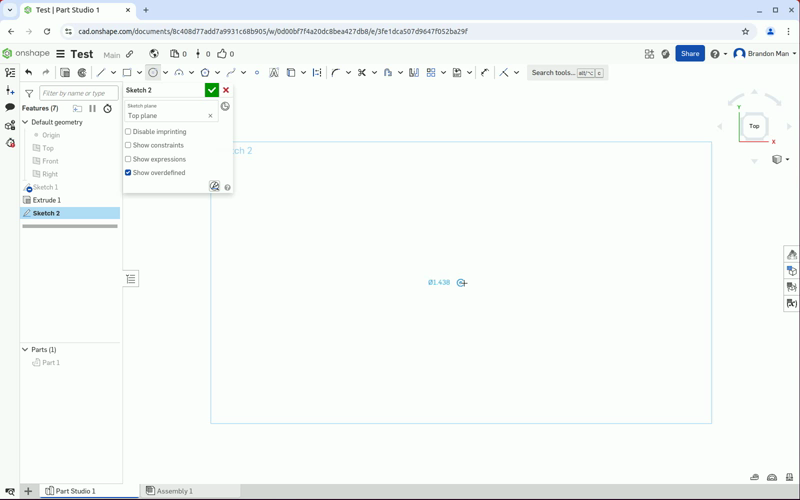
click(464, 282)
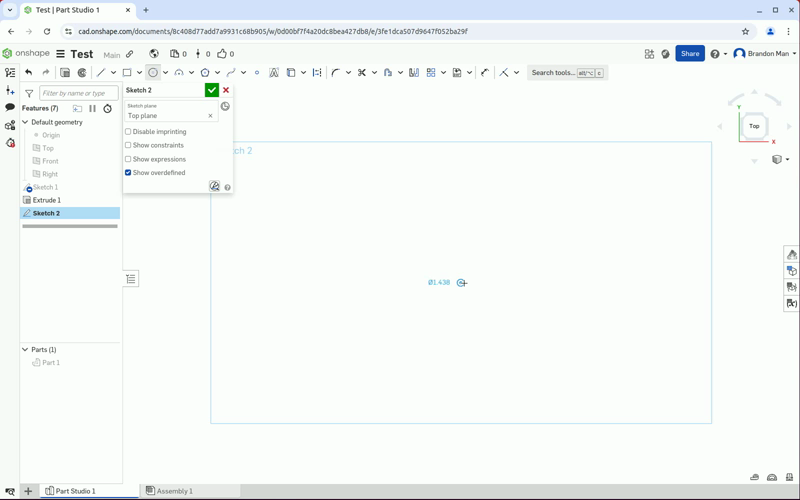
key(esc)
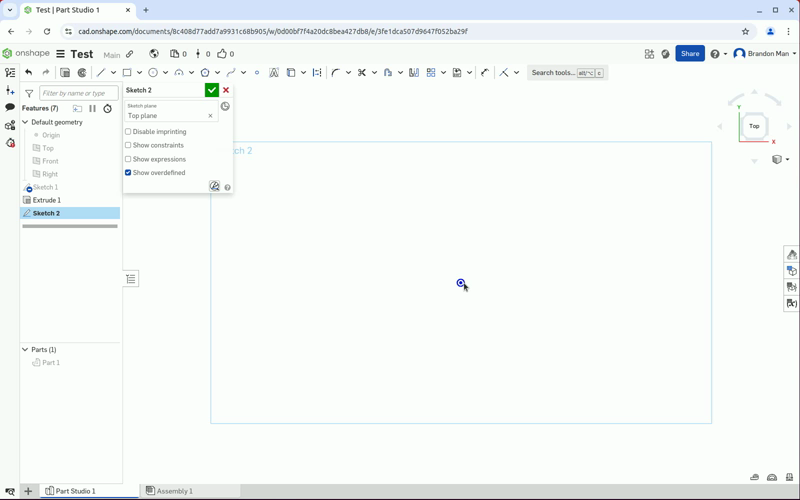
mouse_move(461, 282)
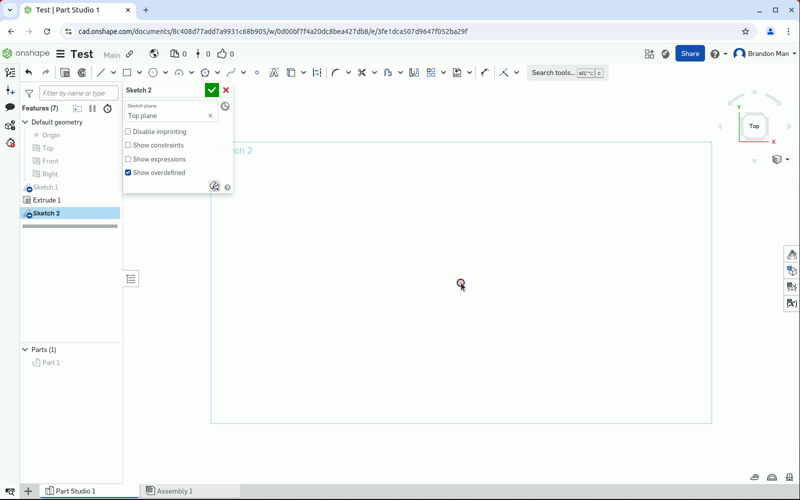
scroll(6)
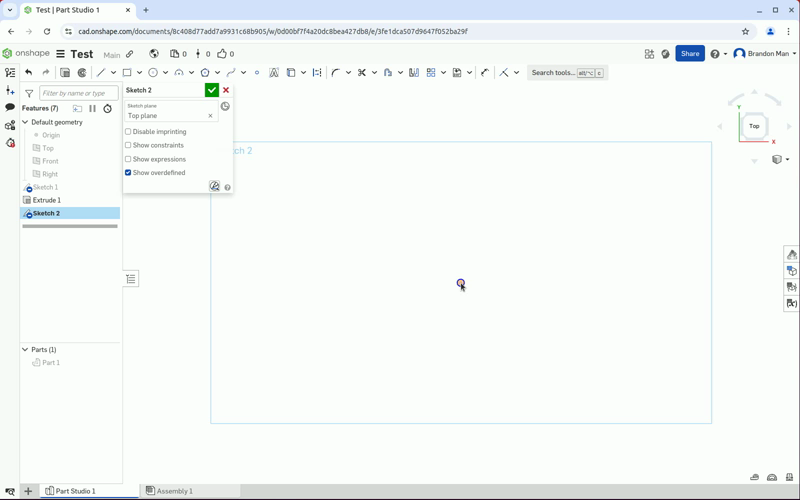
scroll(6)
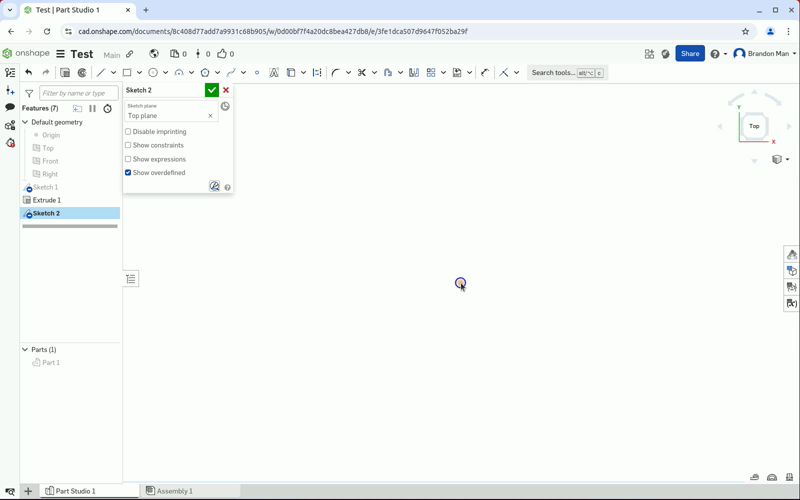
scroll(6)
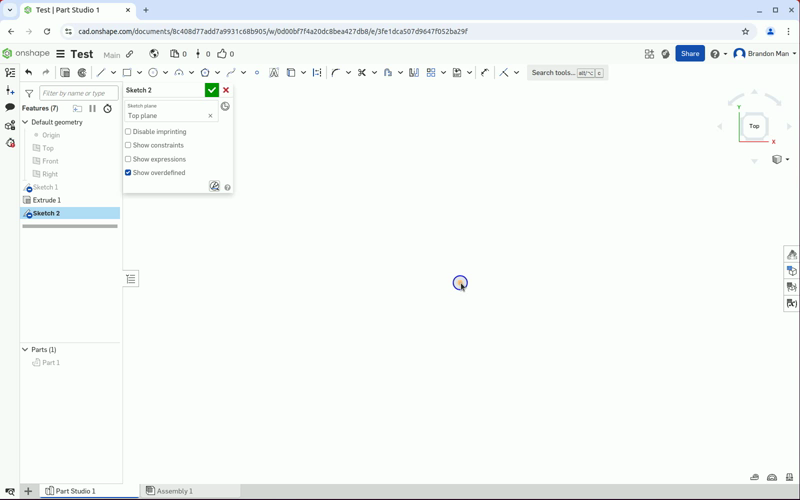
scroll(6)
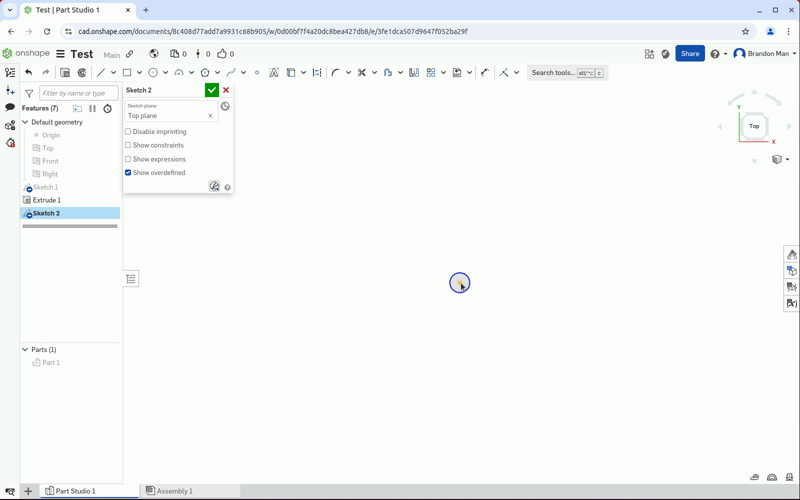
scroll(6)
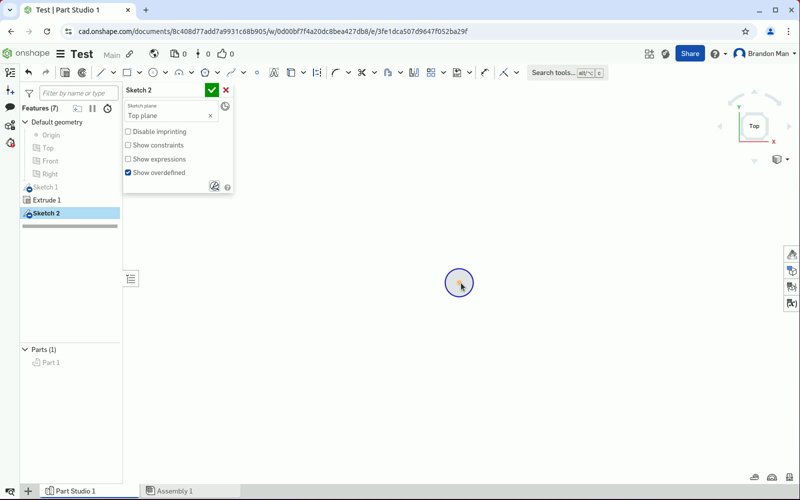
scroll(6)
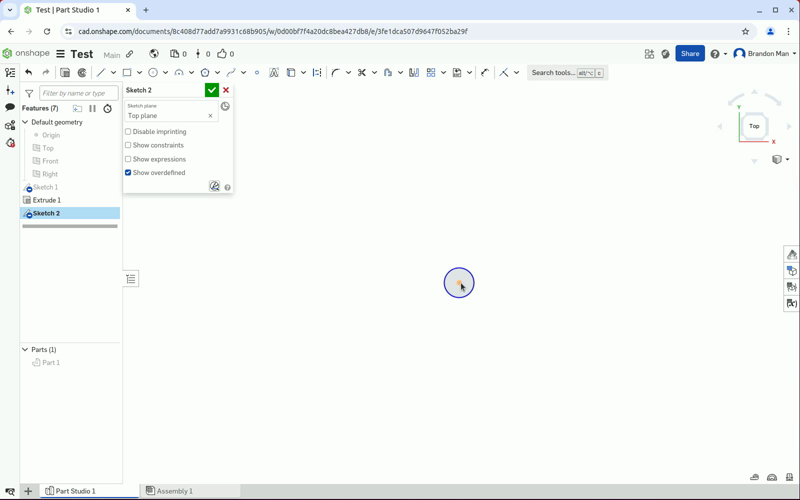
scroll(6)
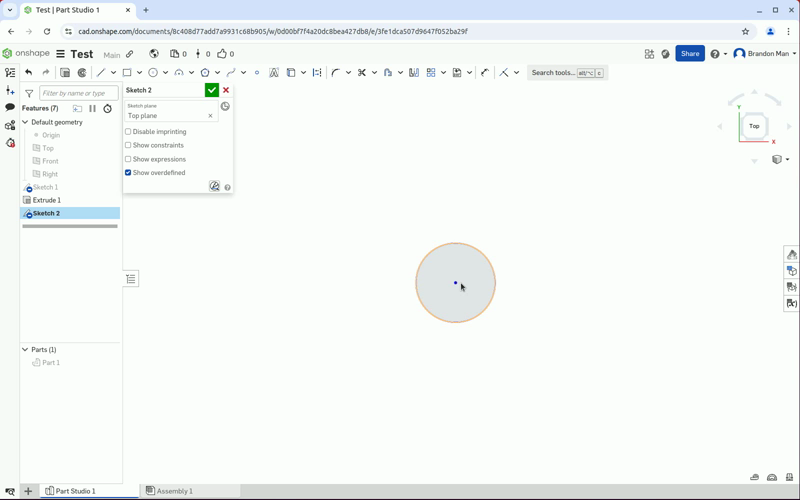
click(461, 282)
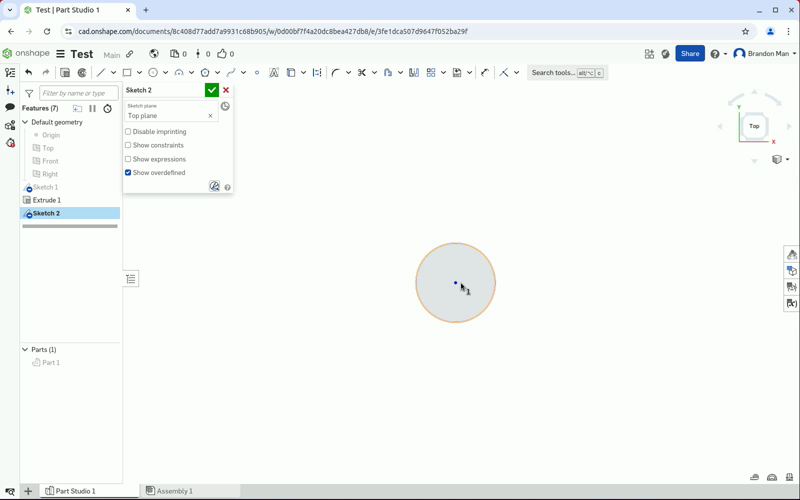
scroll(-6)
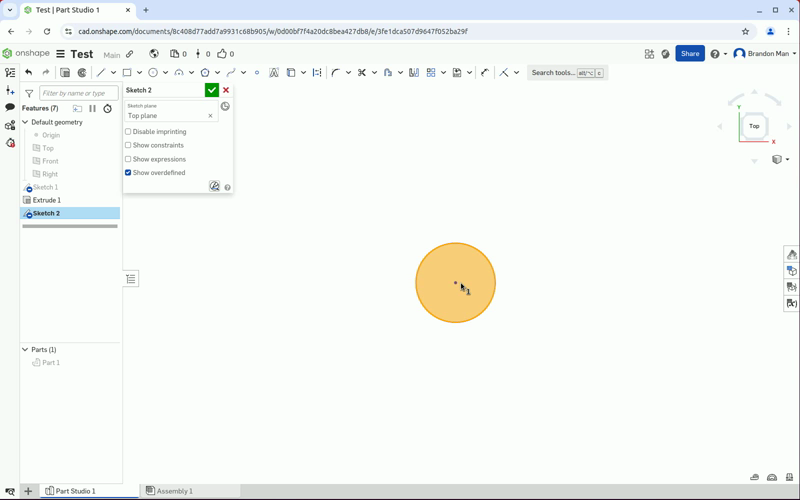
scroll(-6)
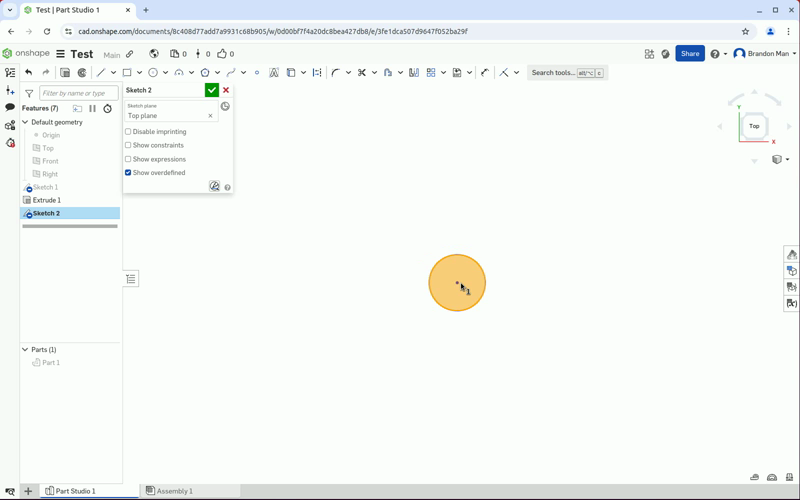
scroll(-6)
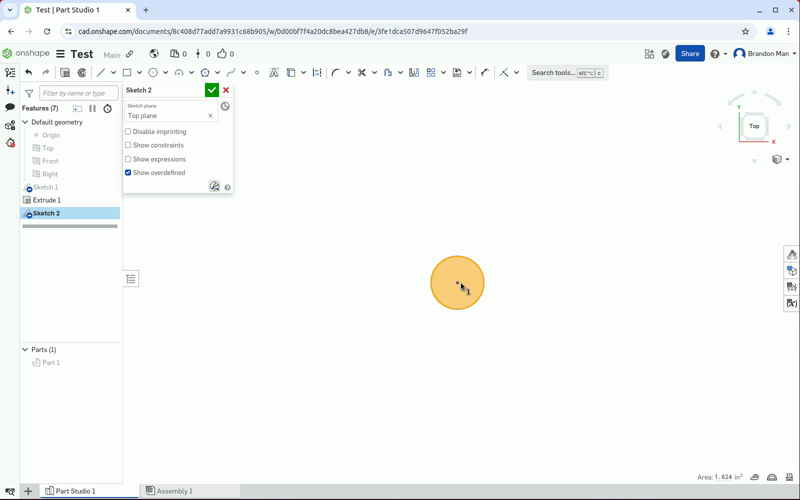
scroll(-6)
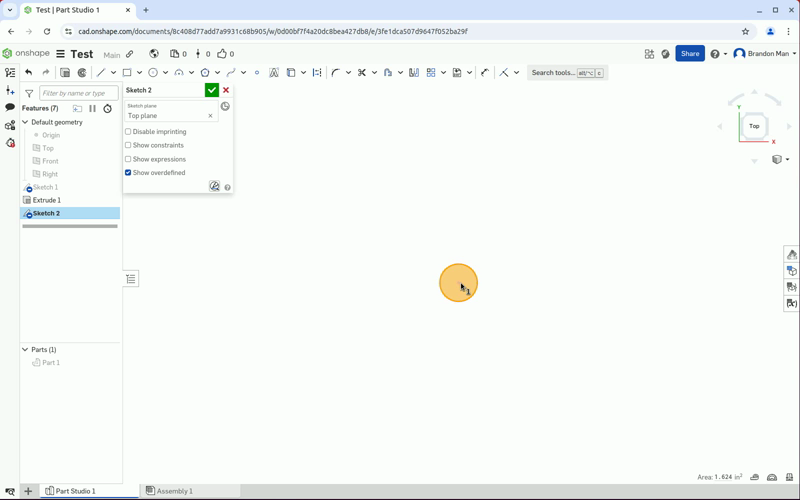
scroll(-6)
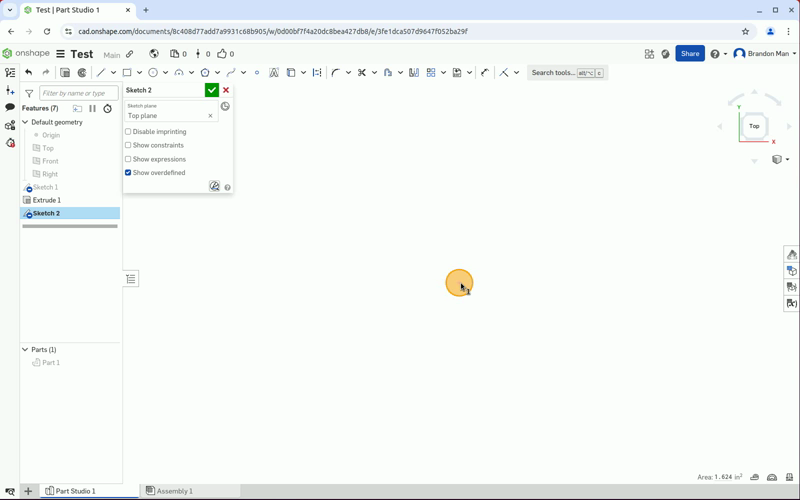
scroll(-6)
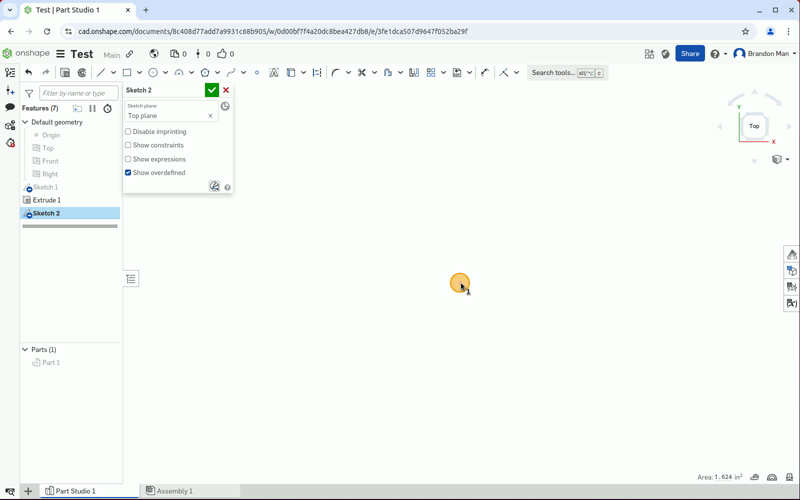
scroll(-6)
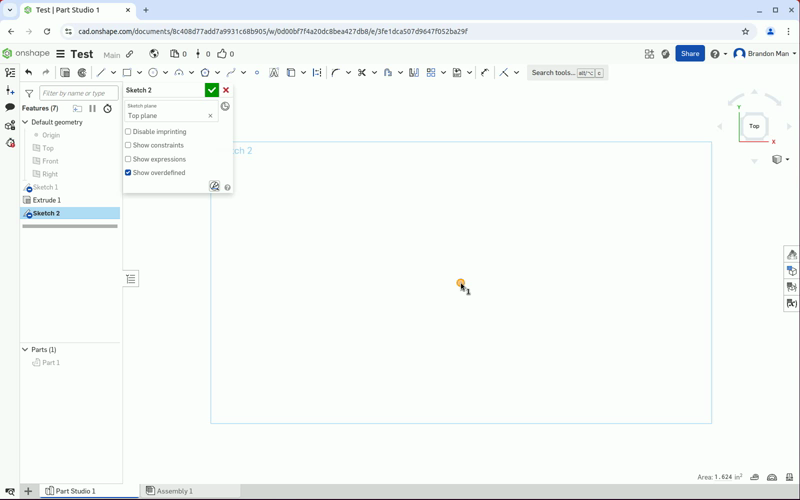
mouse_move(73, 352)
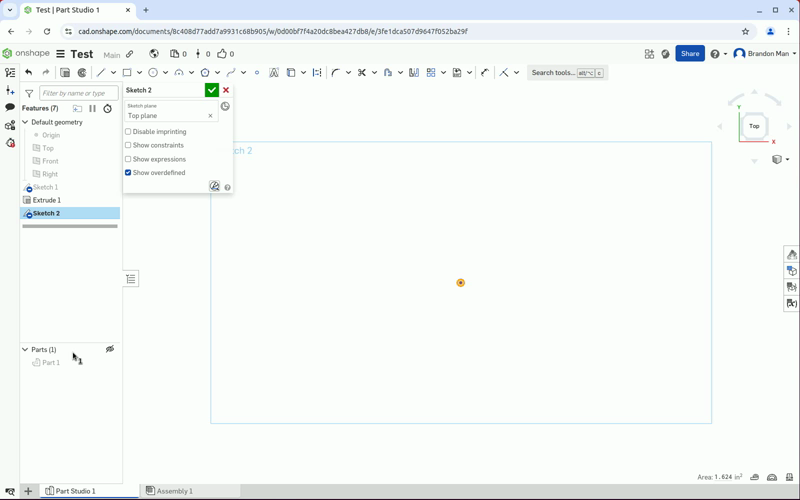
key(shift+y)
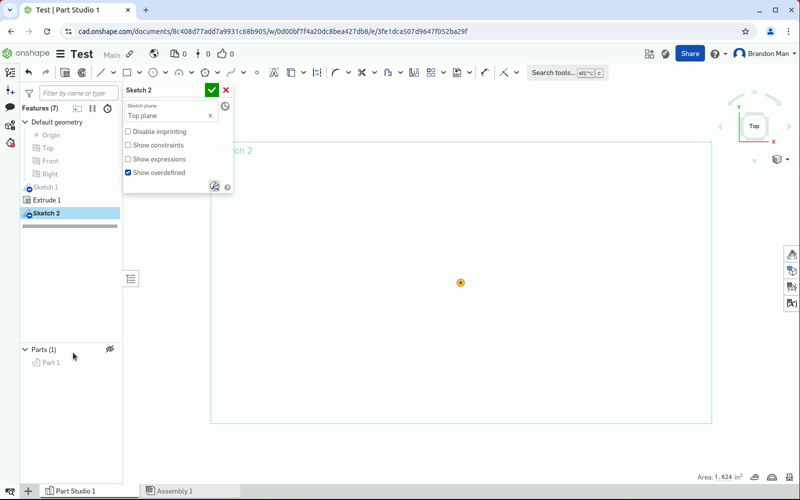
key(shift+e)
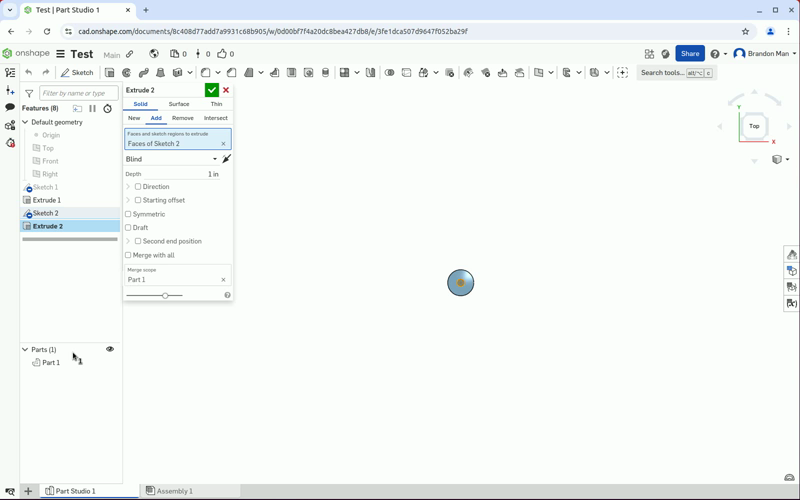
mouse_move(143, 106)
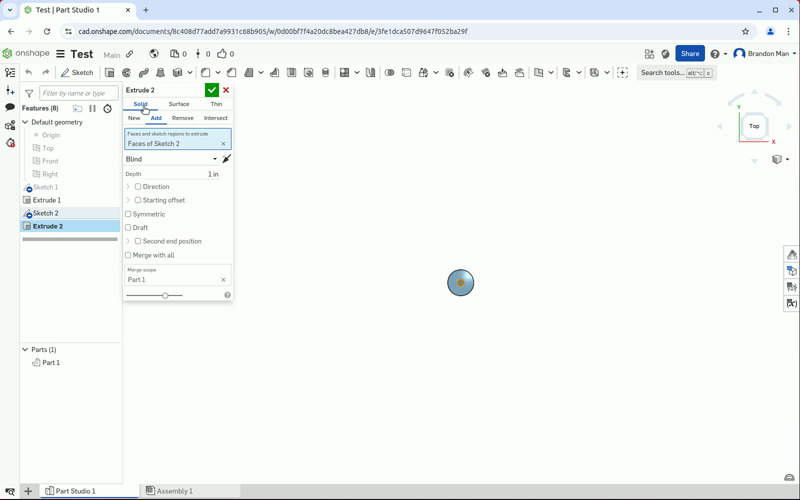
click(143, 106)
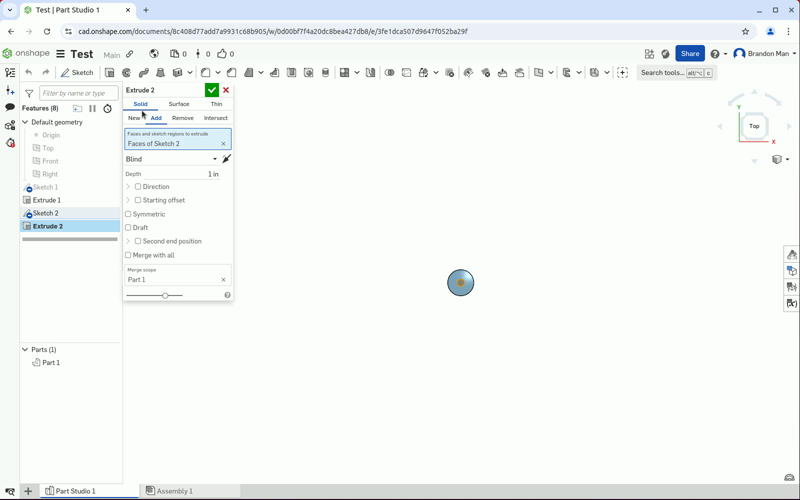
mouse_move(137, 120)
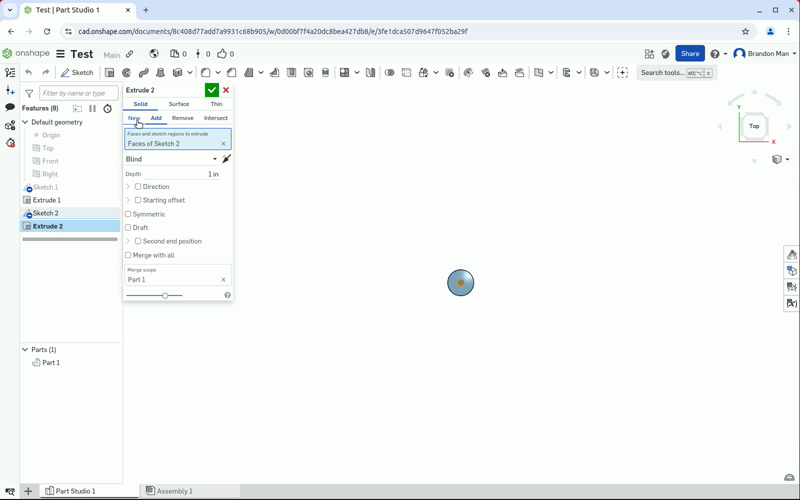
click(137, 120)
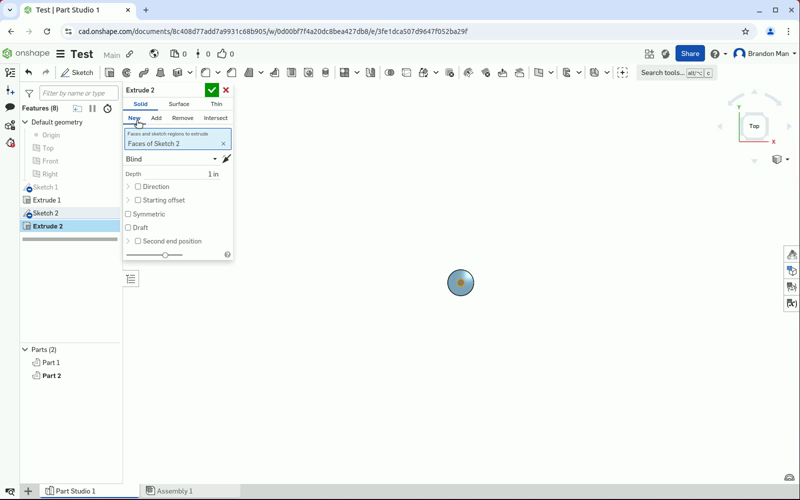
key(tab, 4)
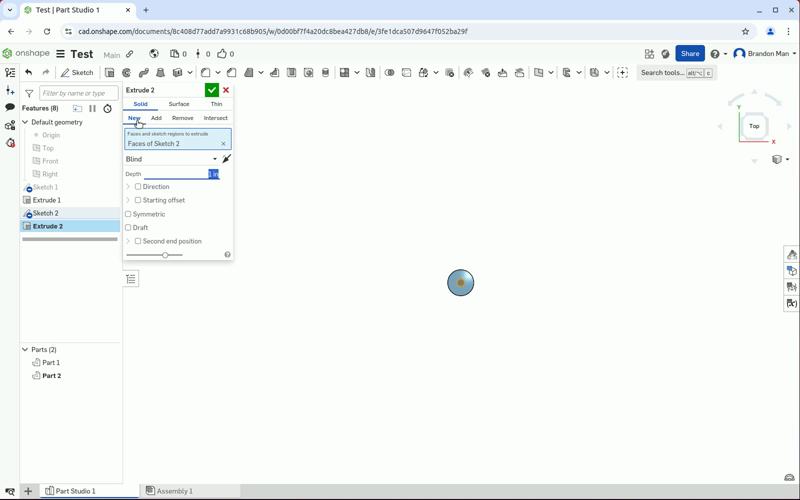
text(23.108)
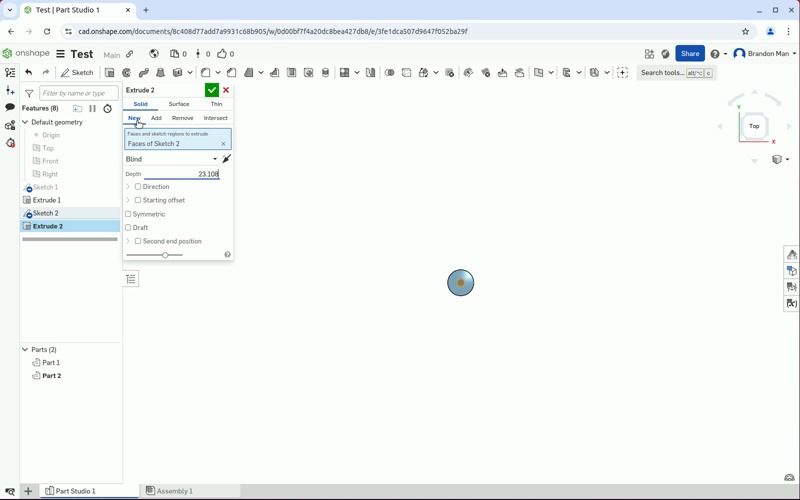
key(tab, 3)
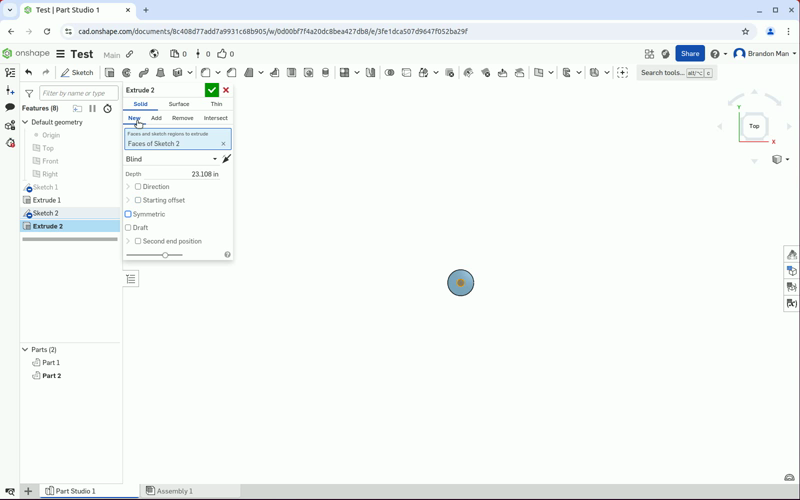
key(tab, 2)
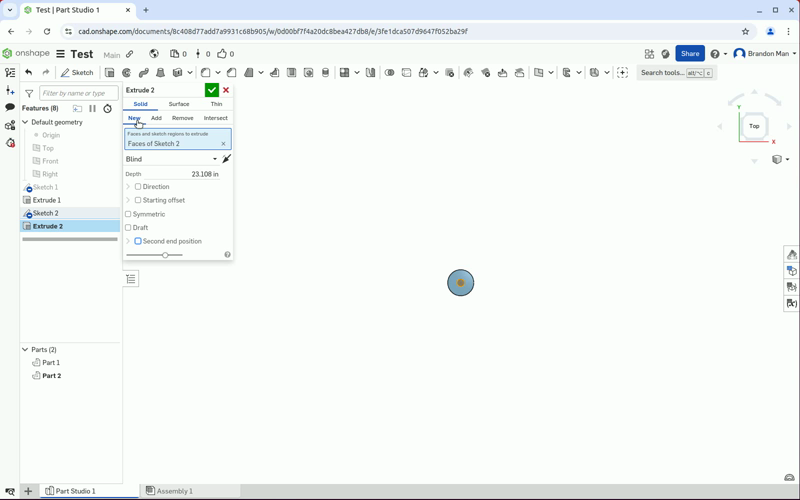
key(space)
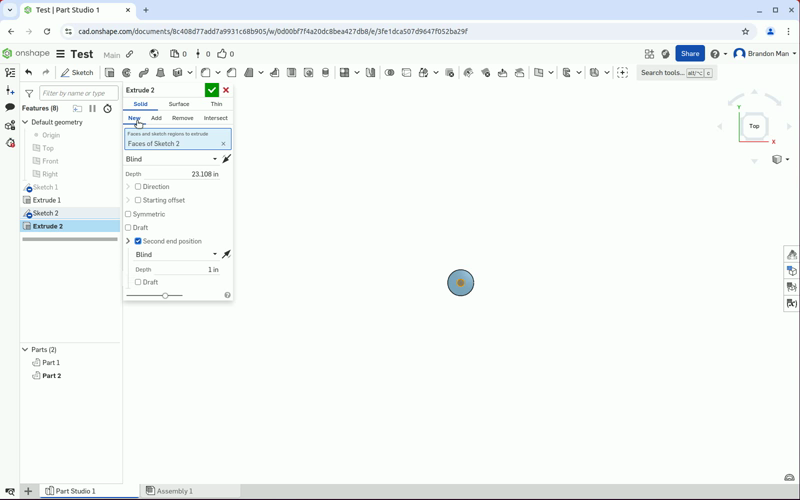
key(tab, 3)
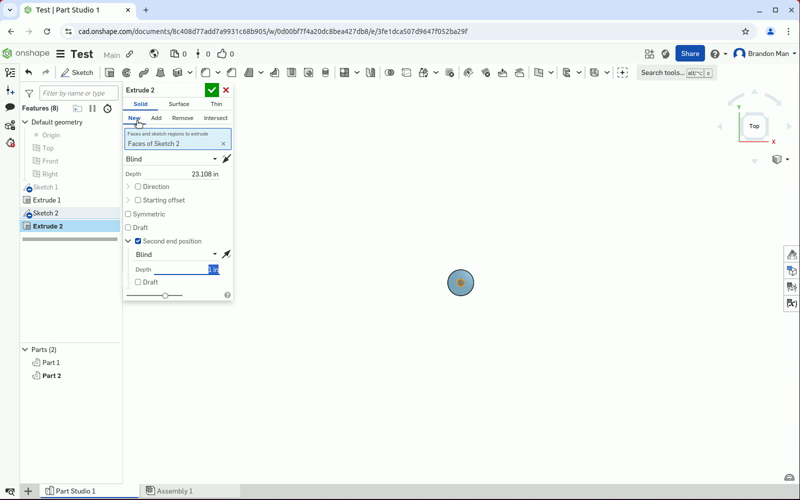
text(3.129)
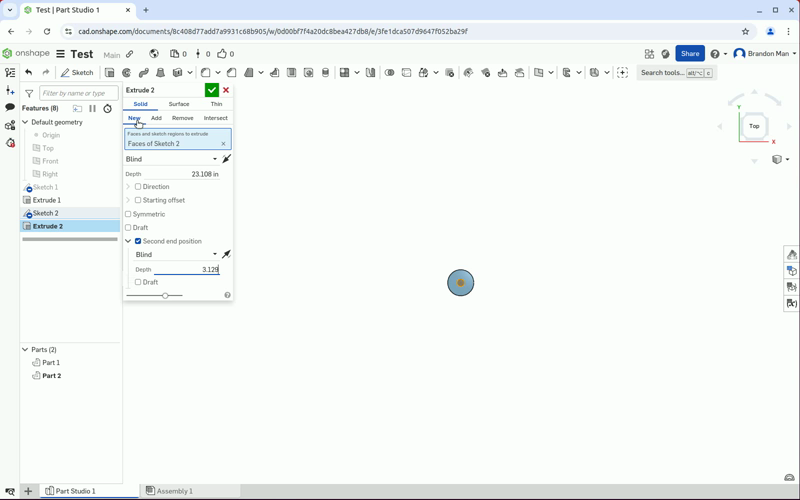
key(enter)
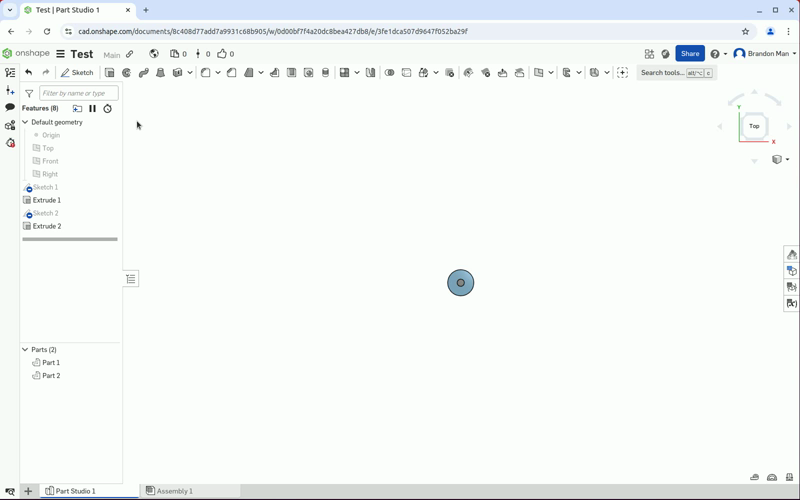
key(shift+h)
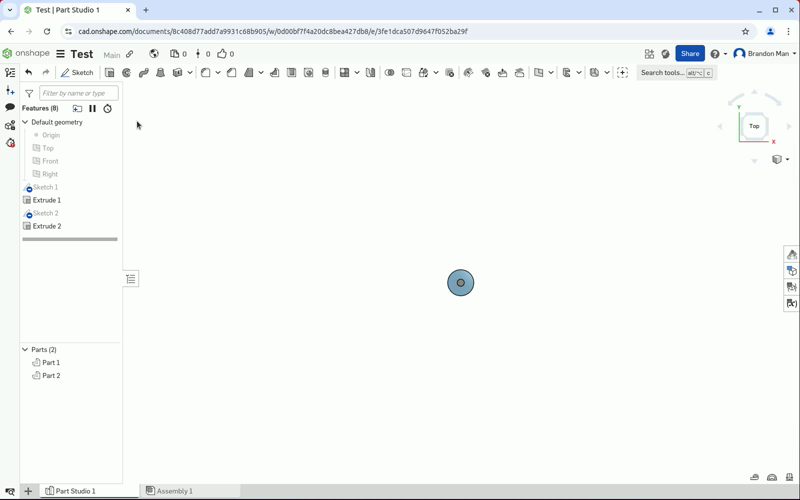
key(shift+h)
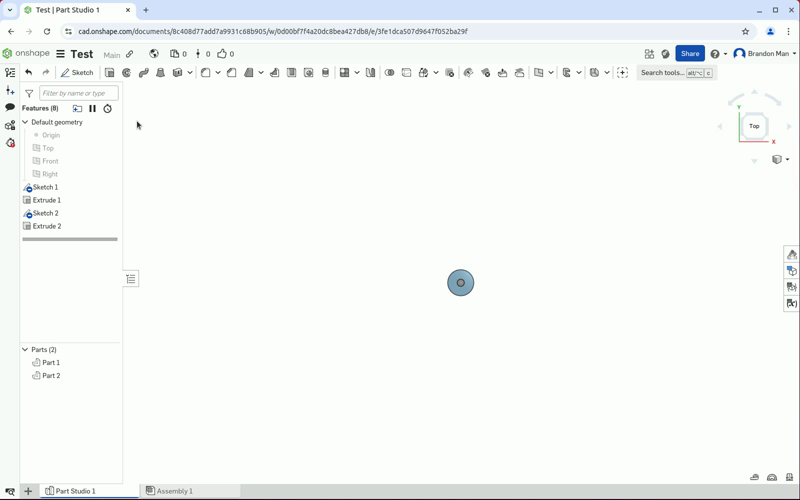
key(shift+7)
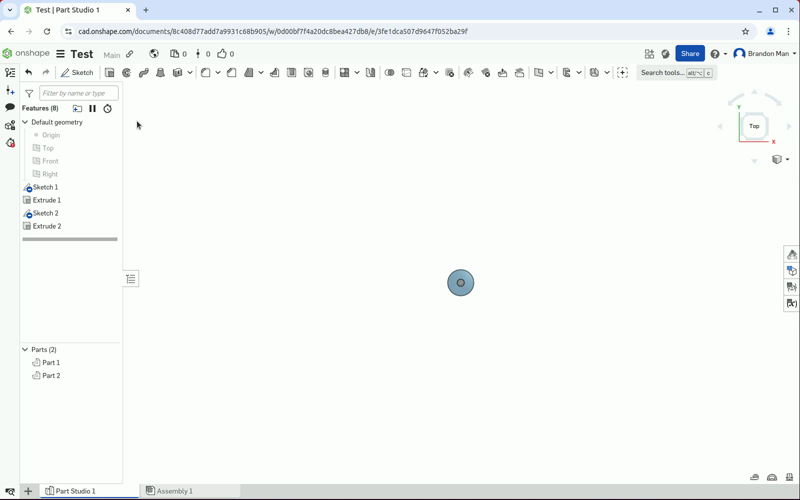
key(up, 3)
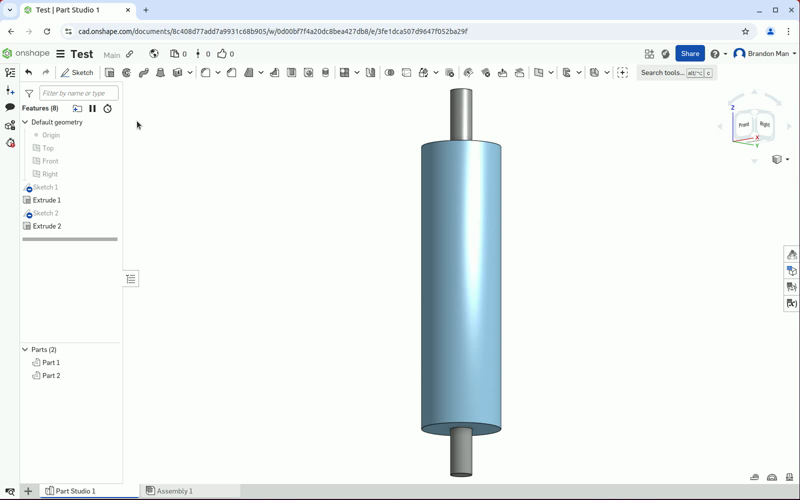
key(left, 3)
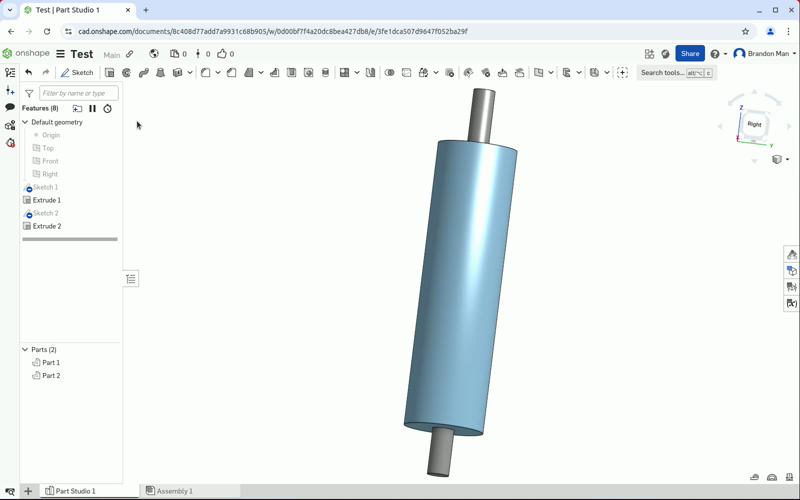
key(right, 3)
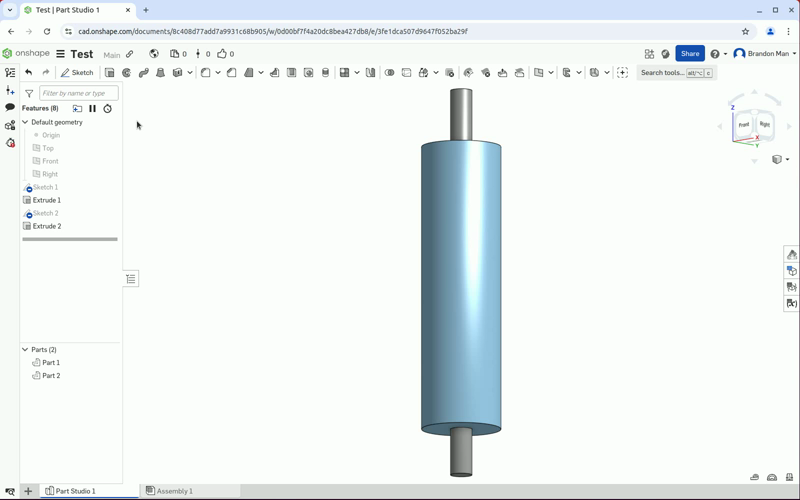
key(down, 3)
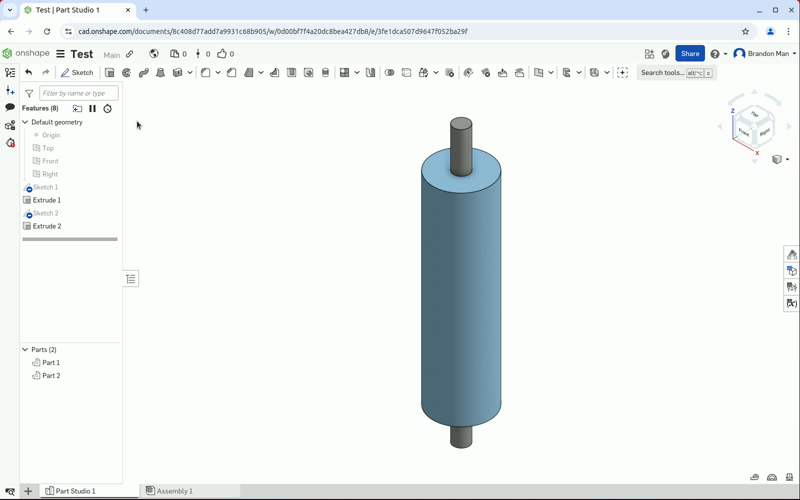
mouse_move(73, 189)
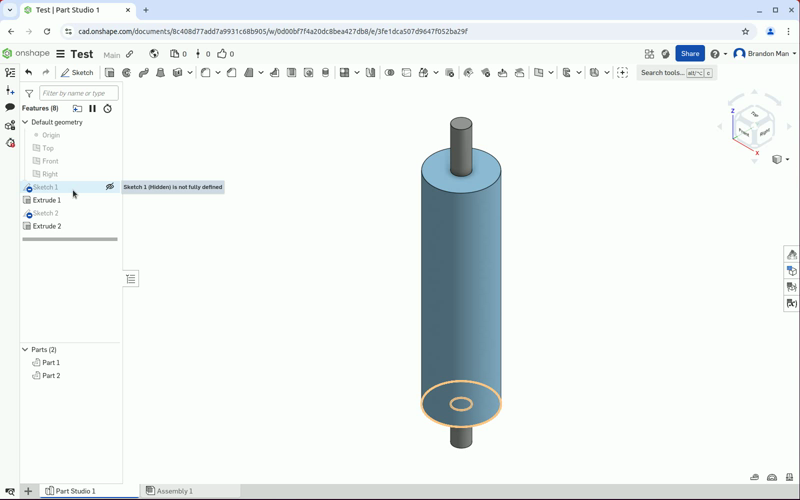
click(73, 189)